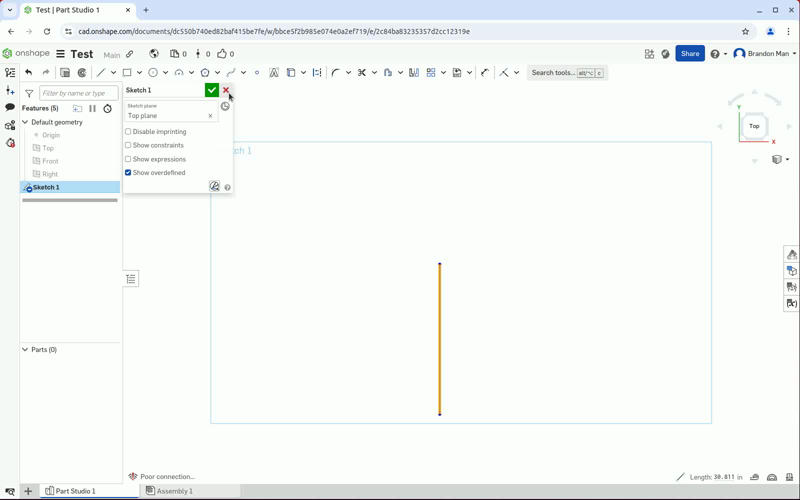
key(shift+h)
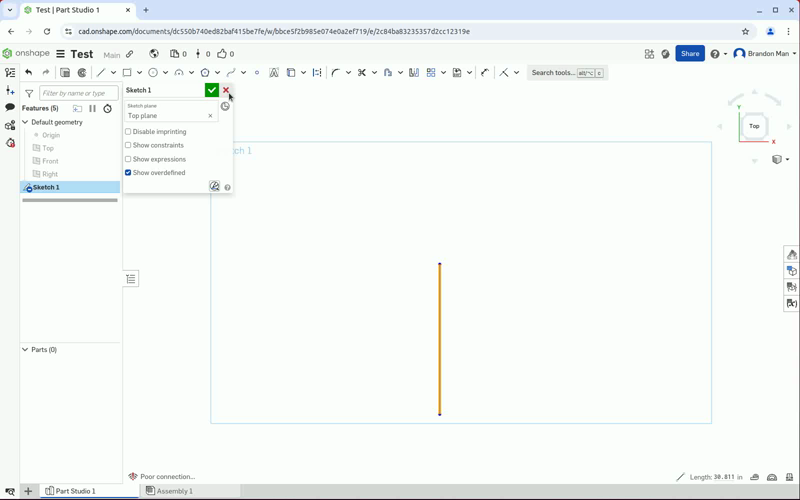
key(shift+s)
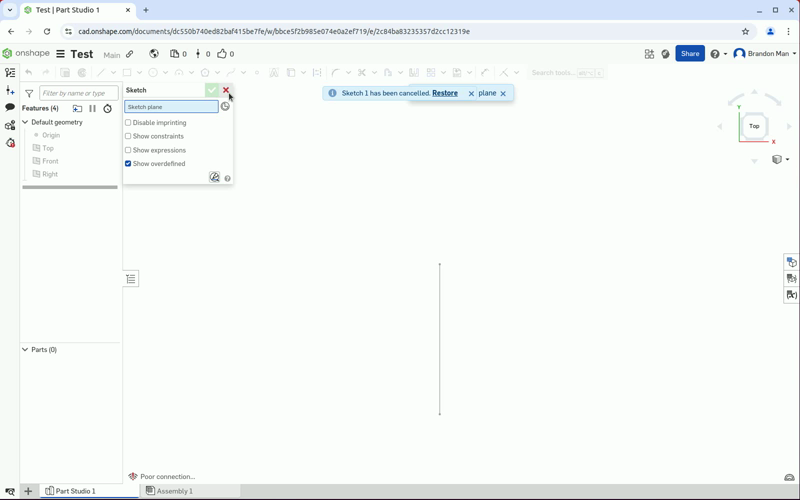
mouse_move(73, 150)
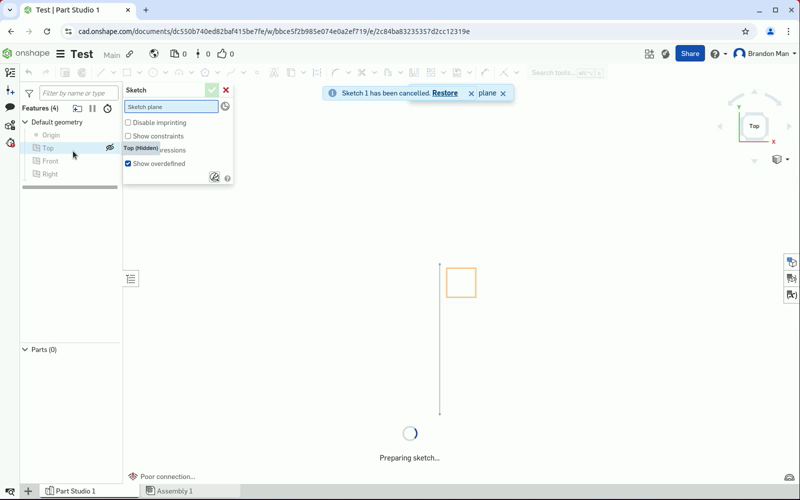
click(73, 150)
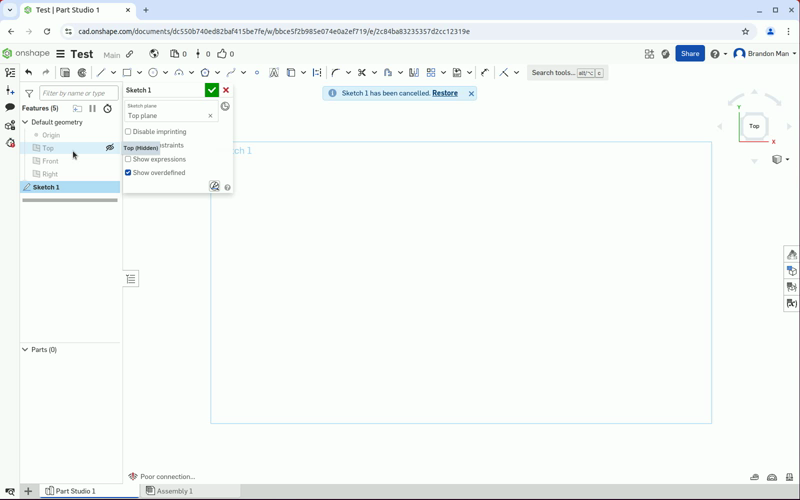
mouse_move(73, 352)
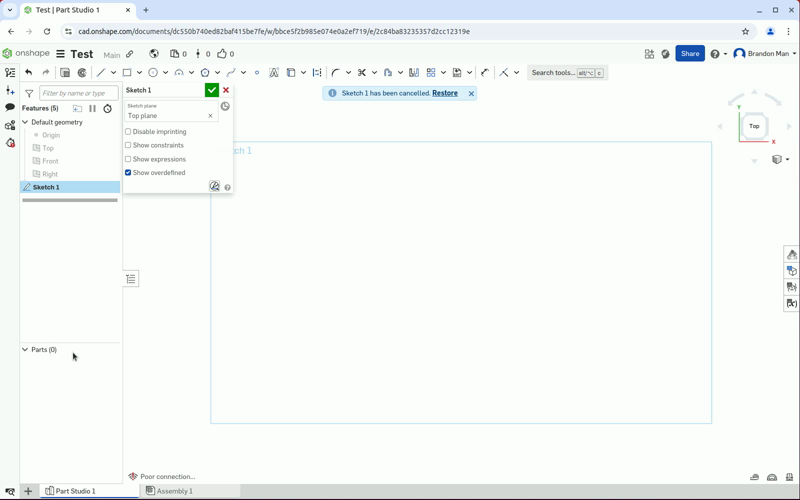
key(y)
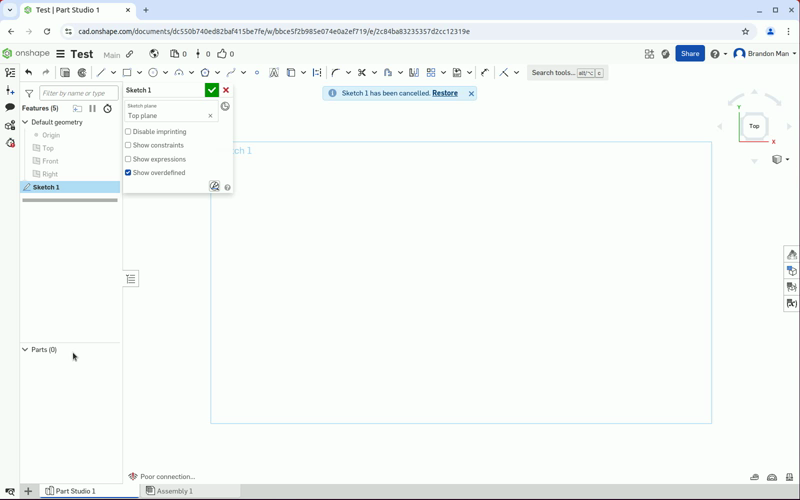
key(l)
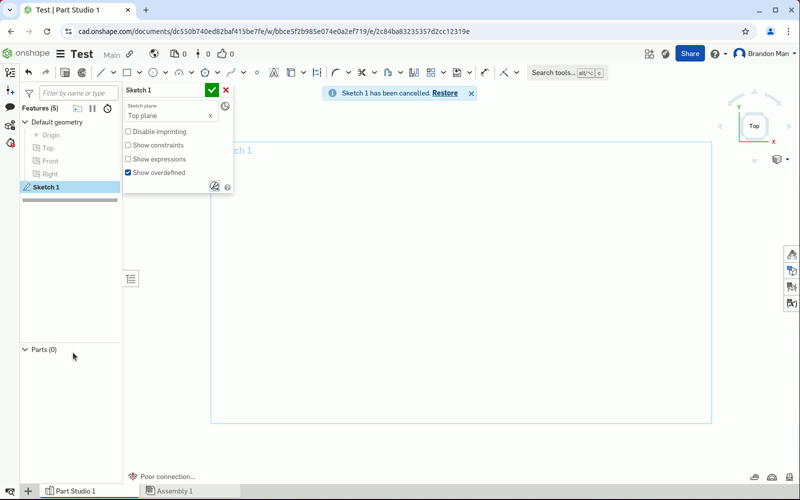
key_down(shift)
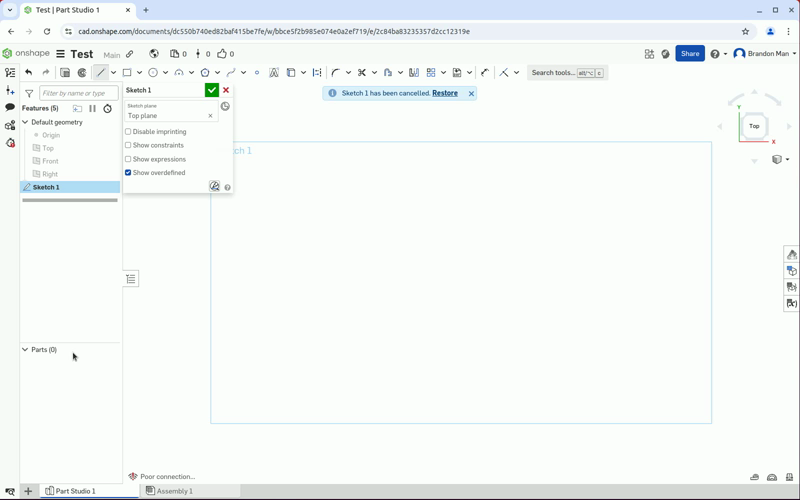
mouse_move(460, 282)
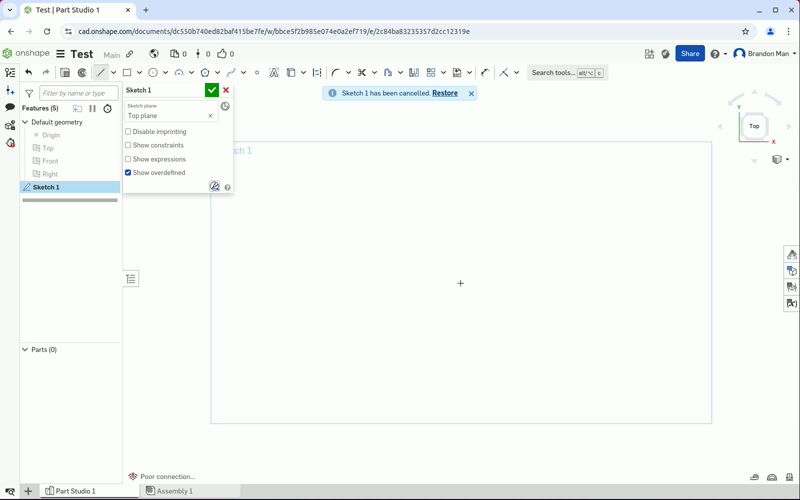
click(460, 282)
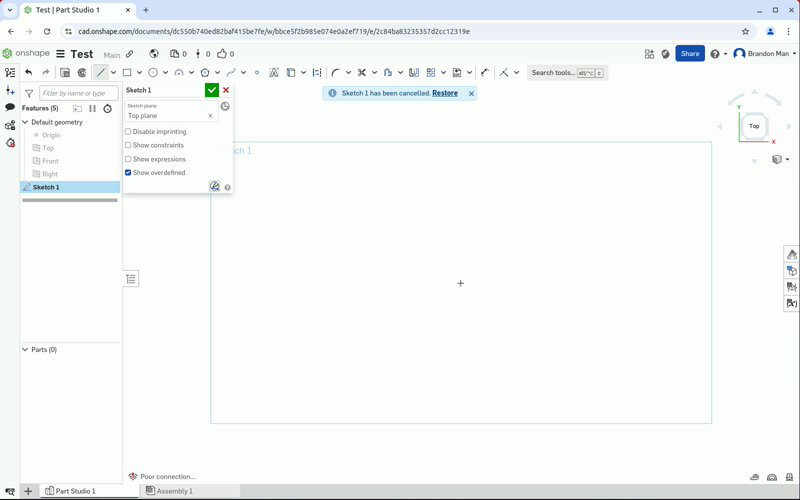
key_up(shift)
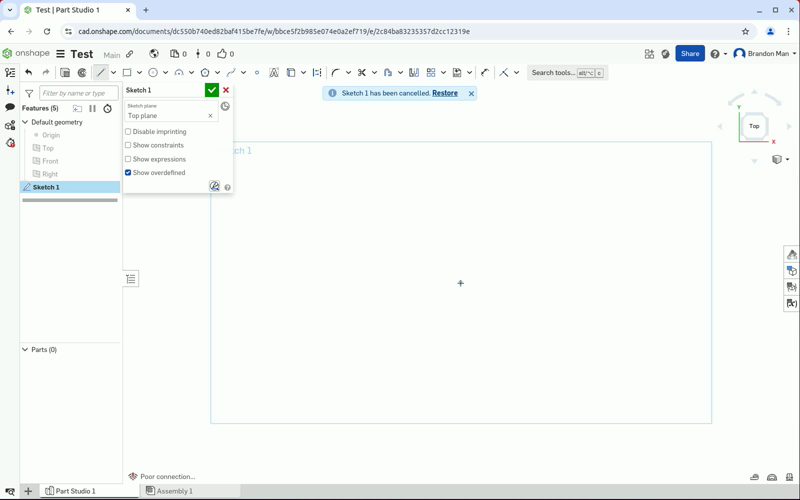
key_down(shift)
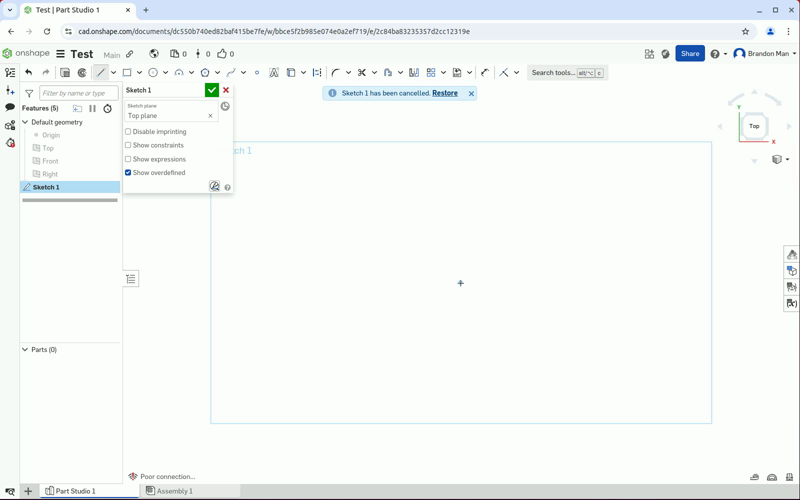
mouse_move(573, 282)
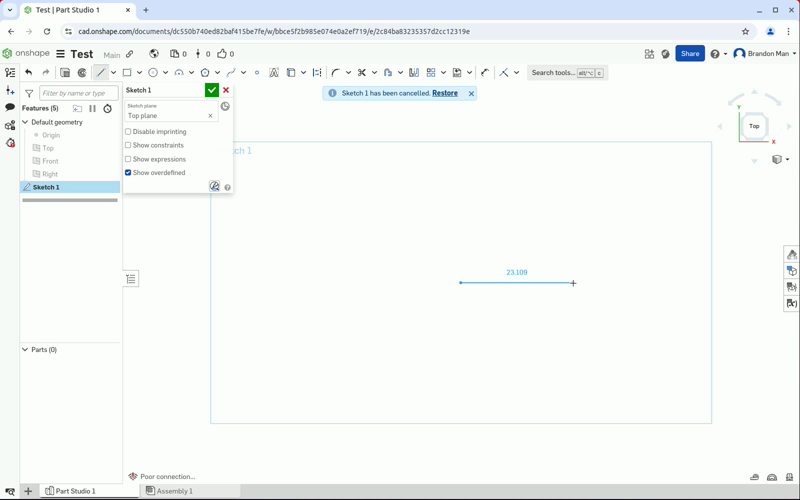
click(573, 282)
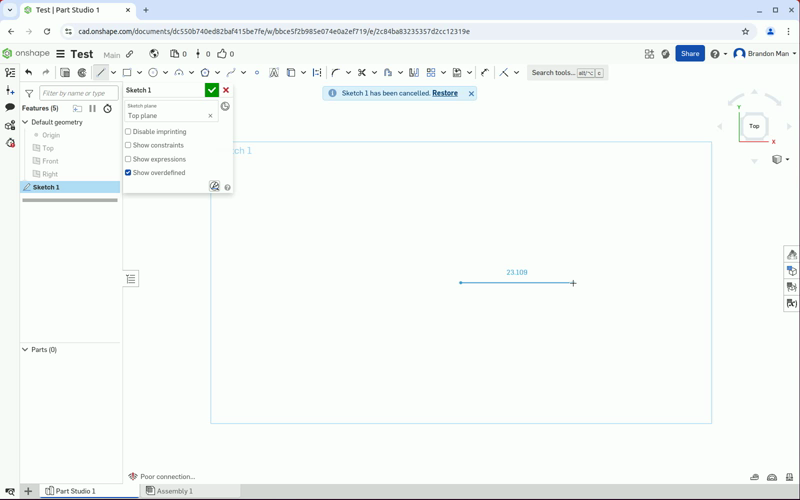
key_up(shift)
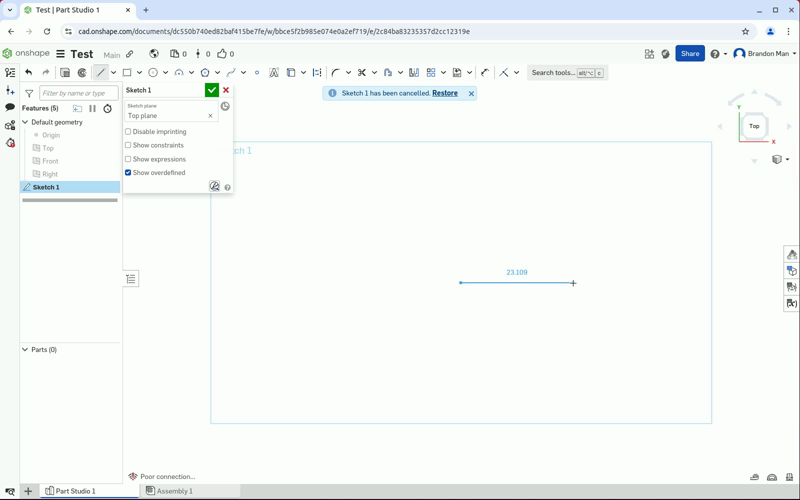
key_down(shift)
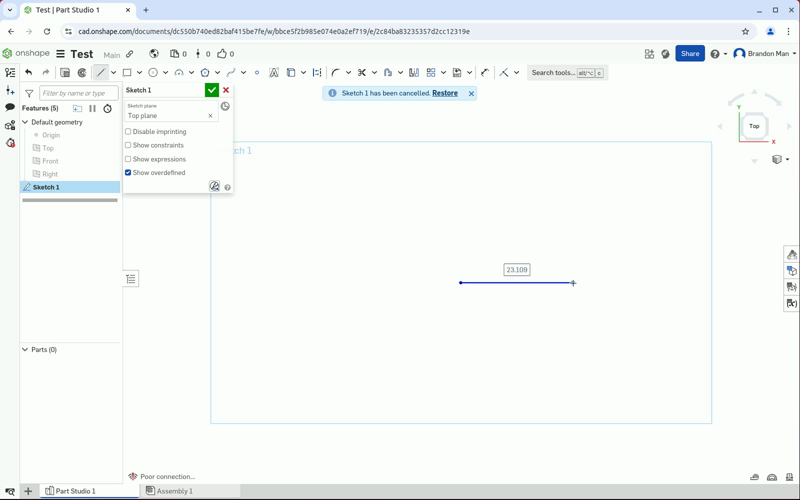
mouse_move(589, 282)
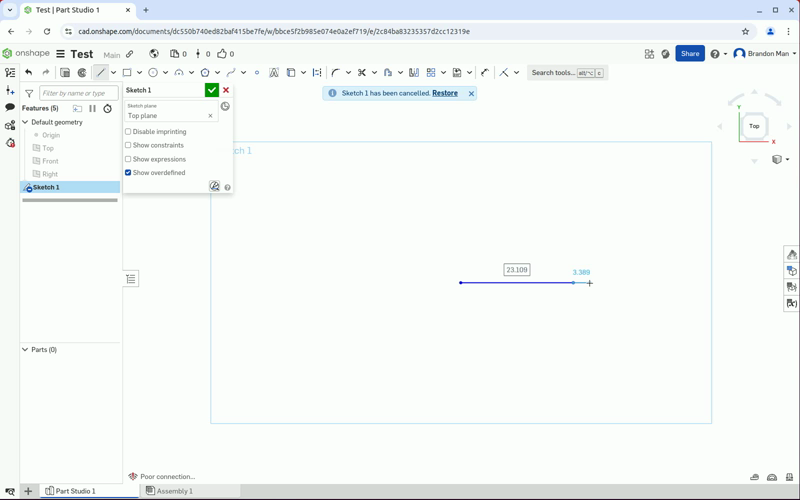
mouse_move(573, 268)
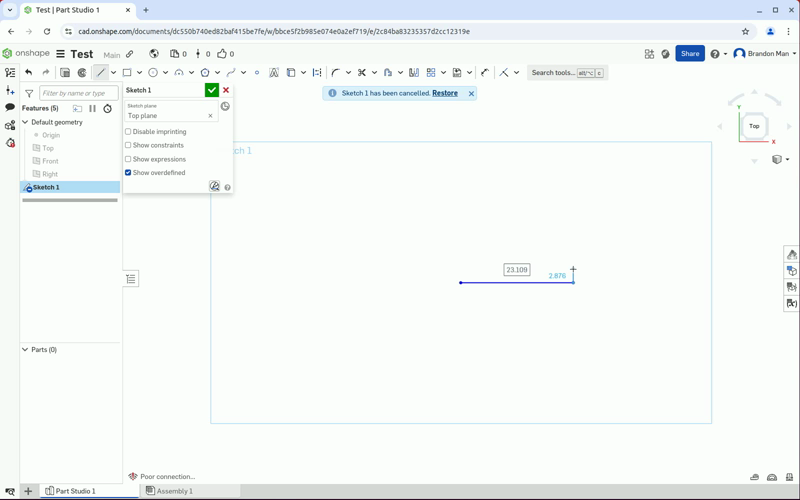
click(573, 268)
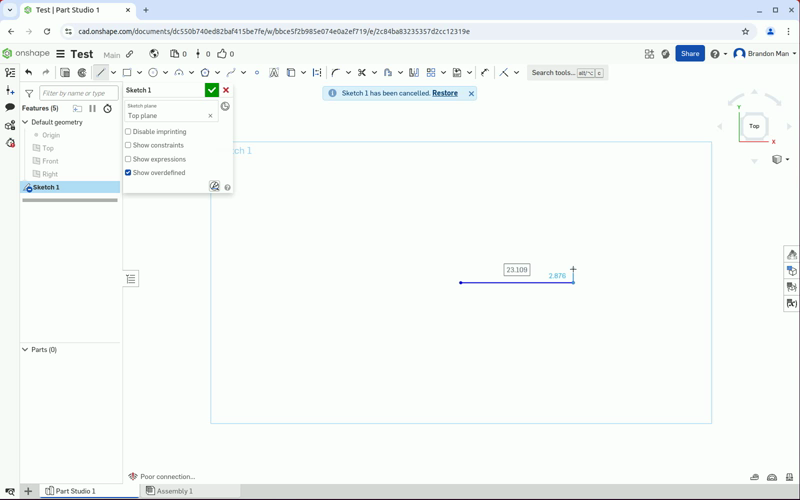
key_up(shift)
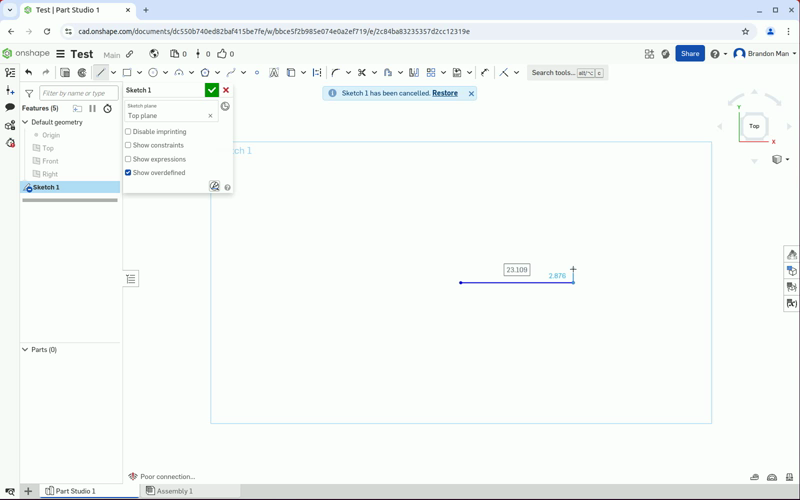
key_down(shift)
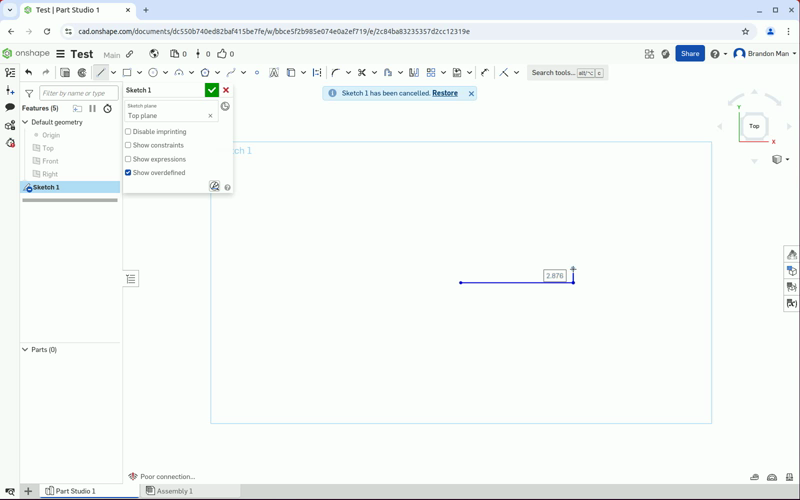
mouse_move(460, 268)
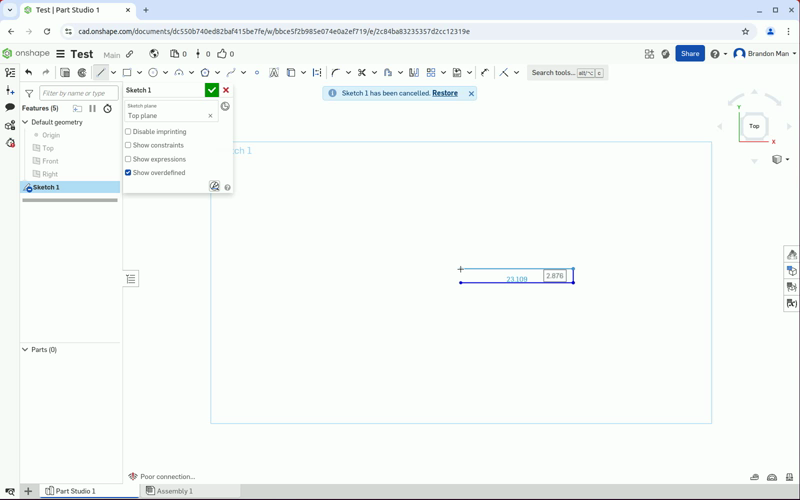
click(460, 268)
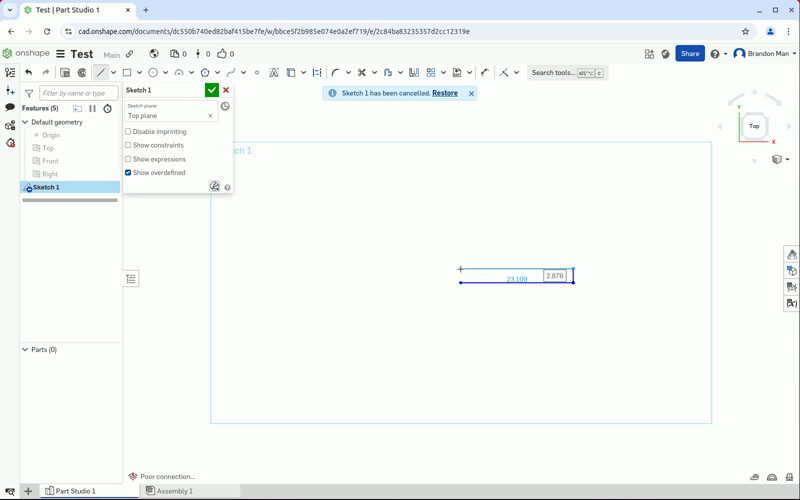
key_up(shift)
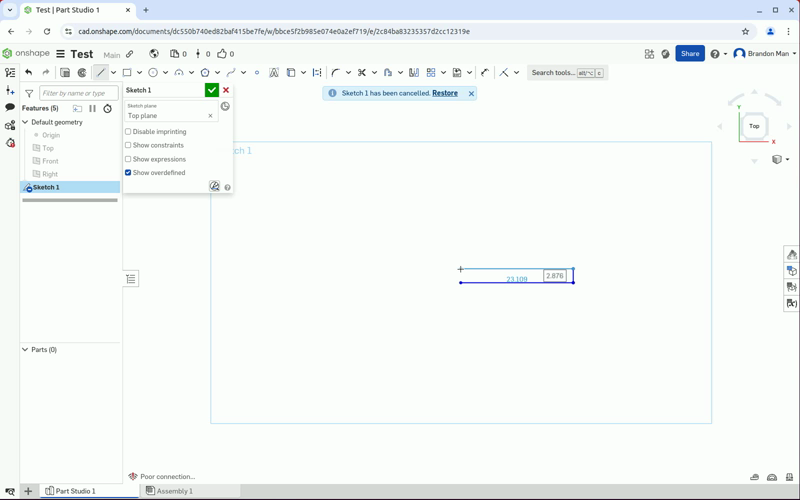
mouse_move(490, 268)
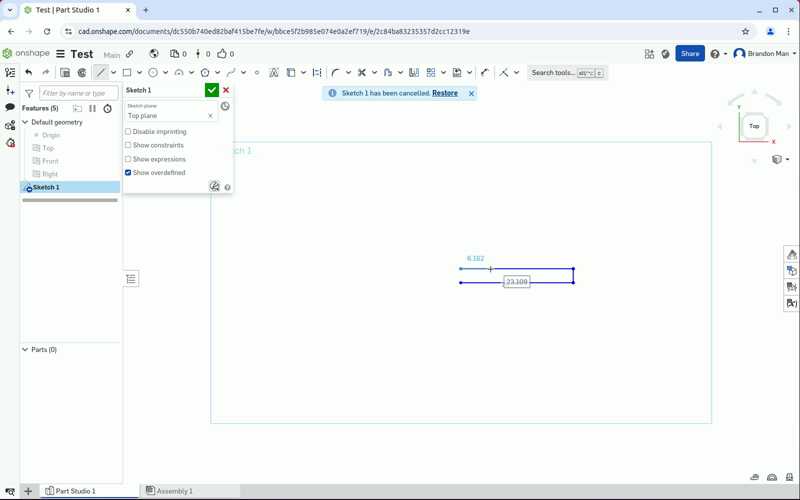
key_down(shift)
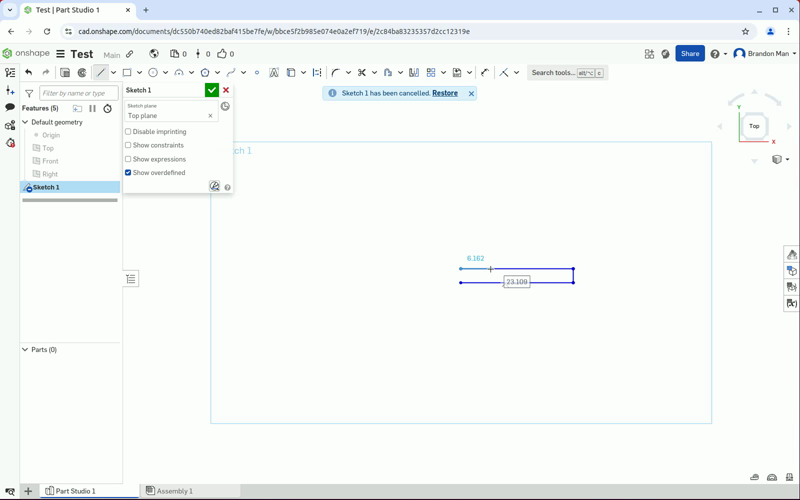
mouse_move(460, 282)
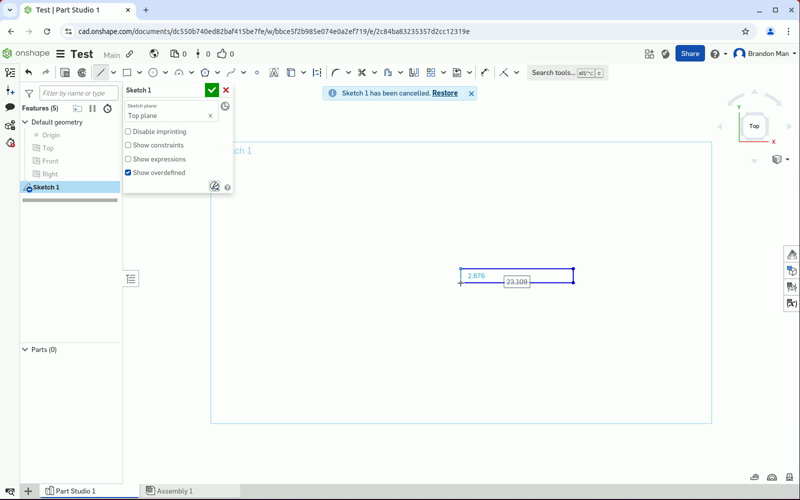
key_up(shift)
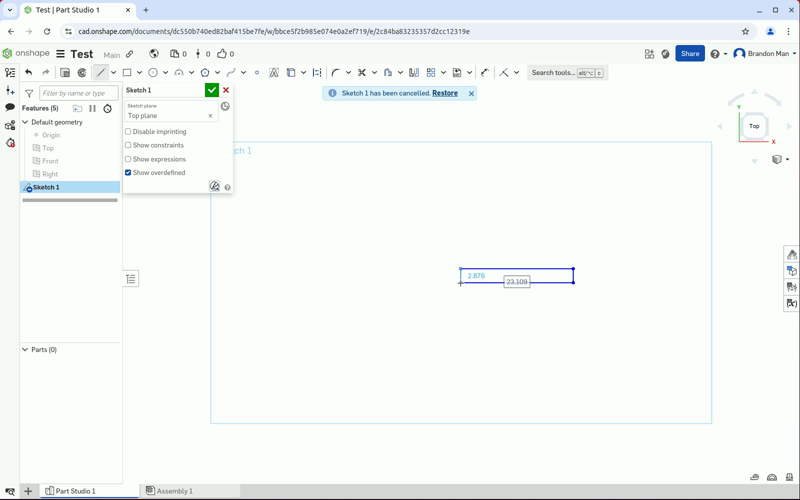
click(460, 282)
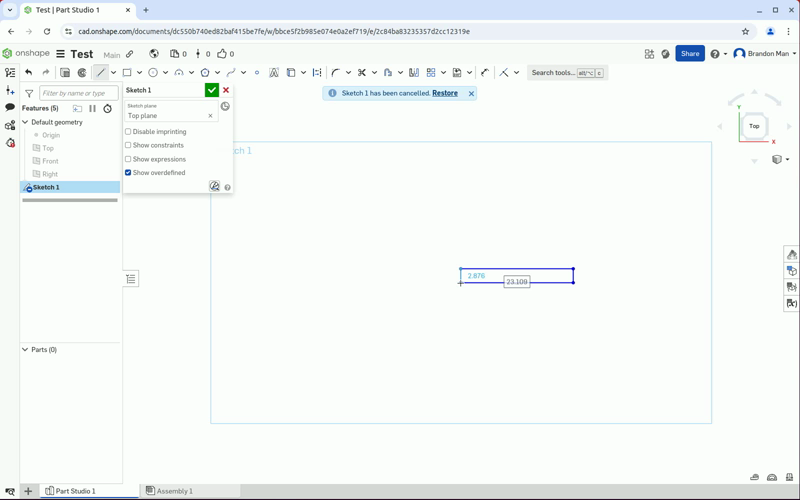
key(esc)
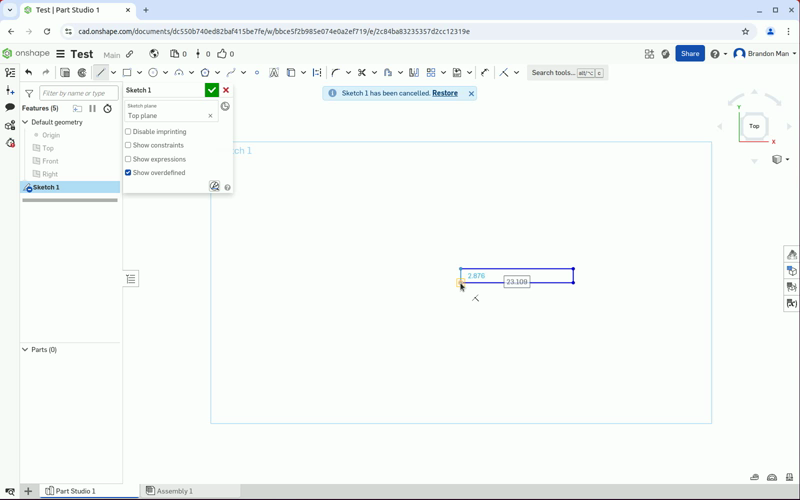
mouse_move(477, 272)
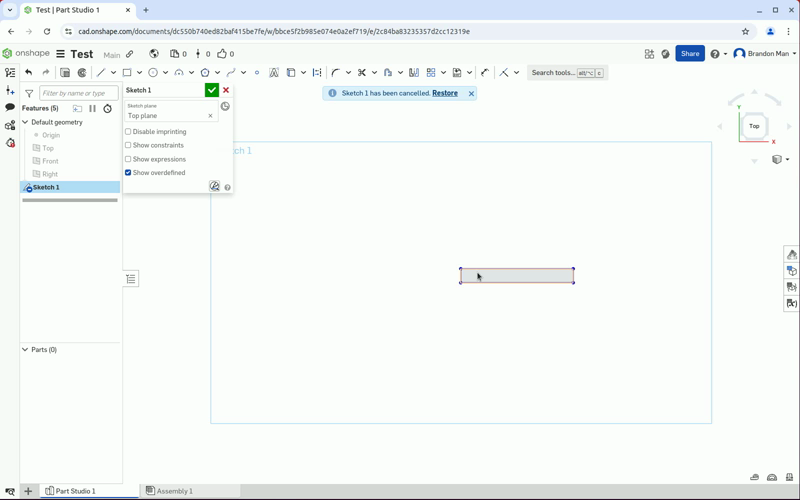
scroll(6)
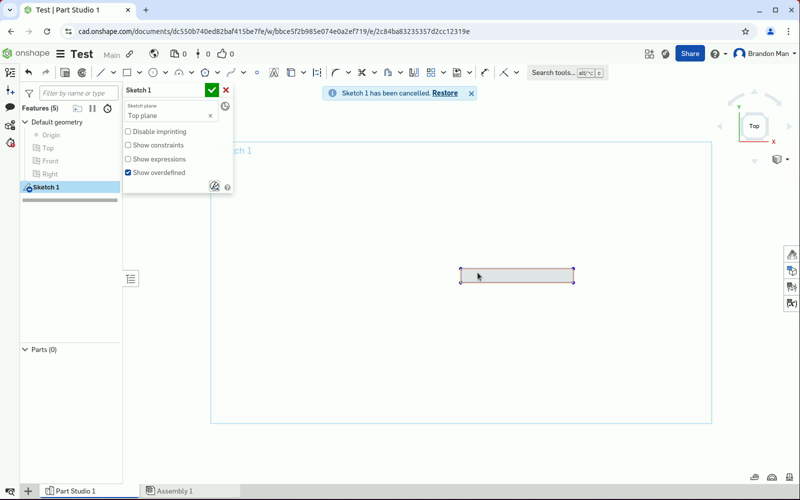
scroll(6)
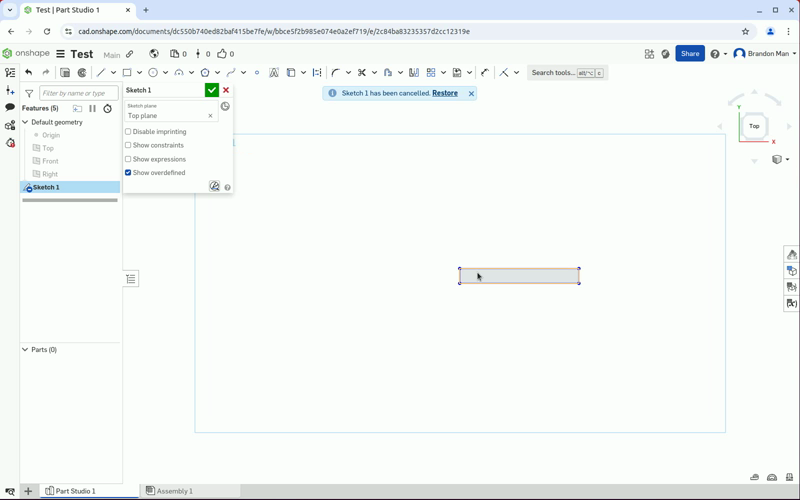
scroll(6)
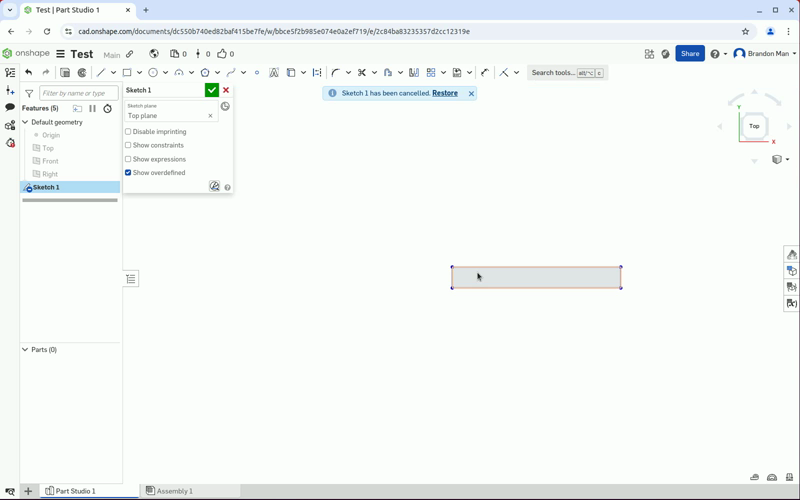
scroll(6)
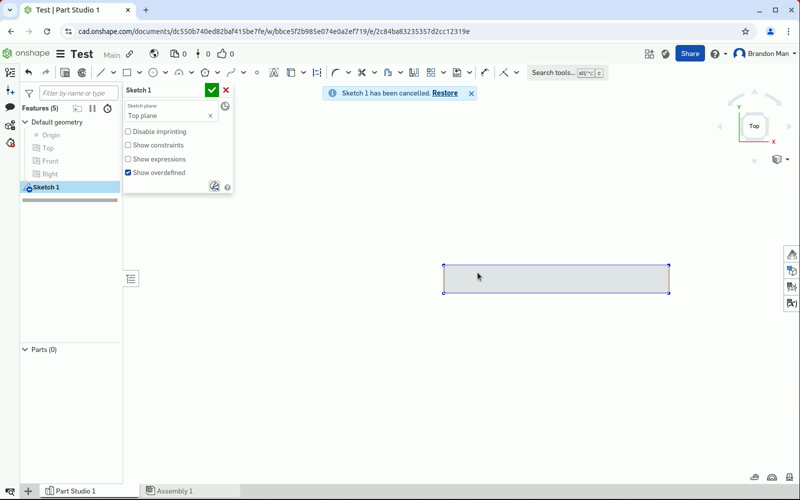
scroll(6)
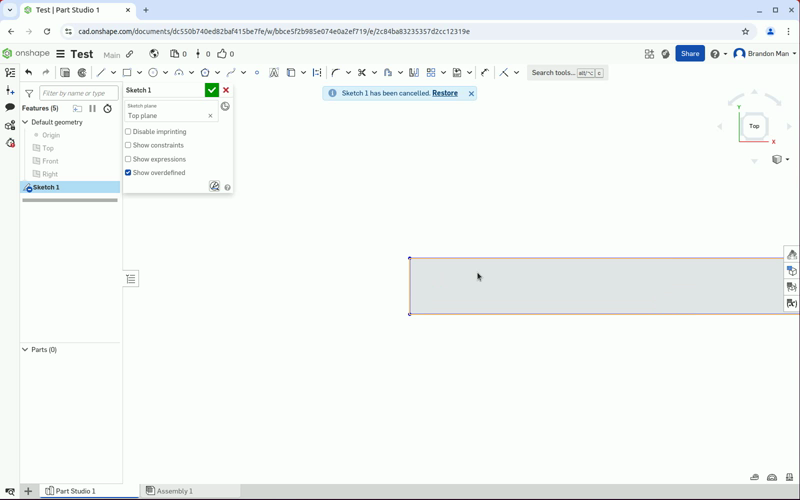
scroll(6)
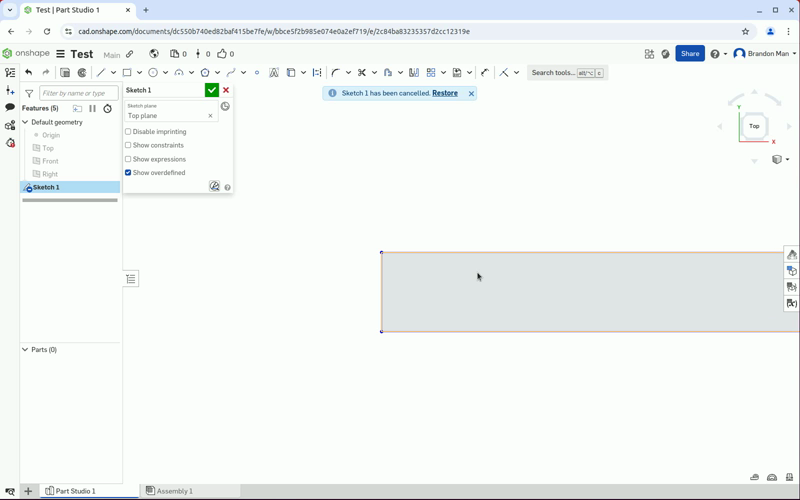
scroll(6)
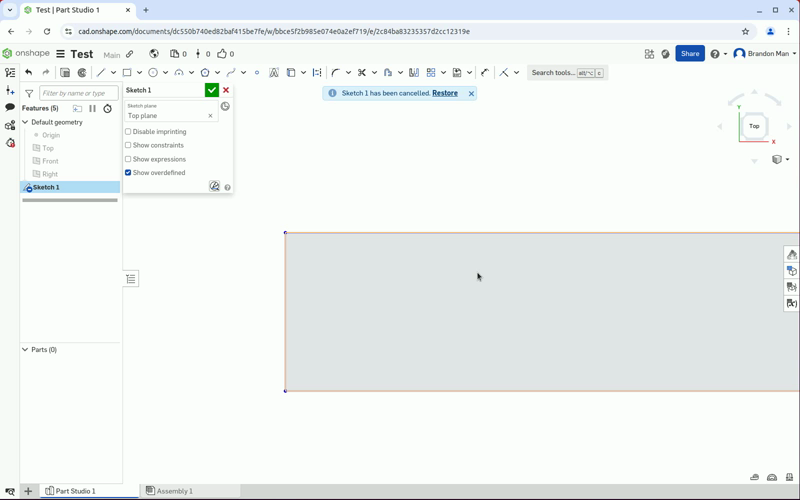
click(477, 272)
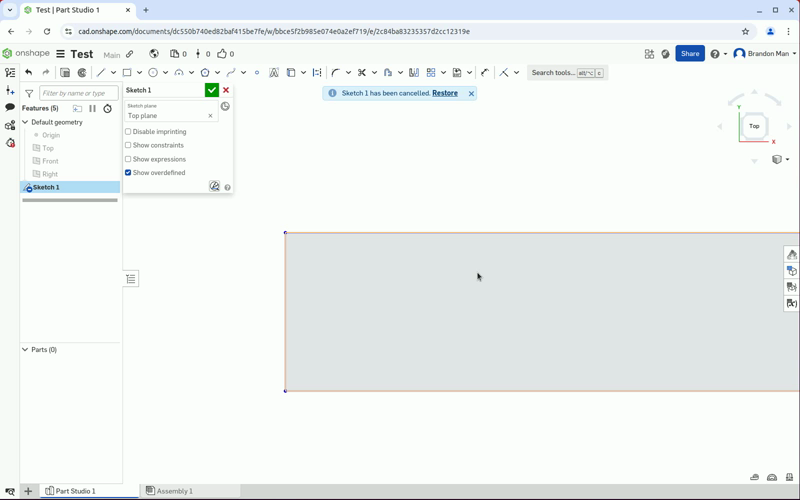
scroll(-6)
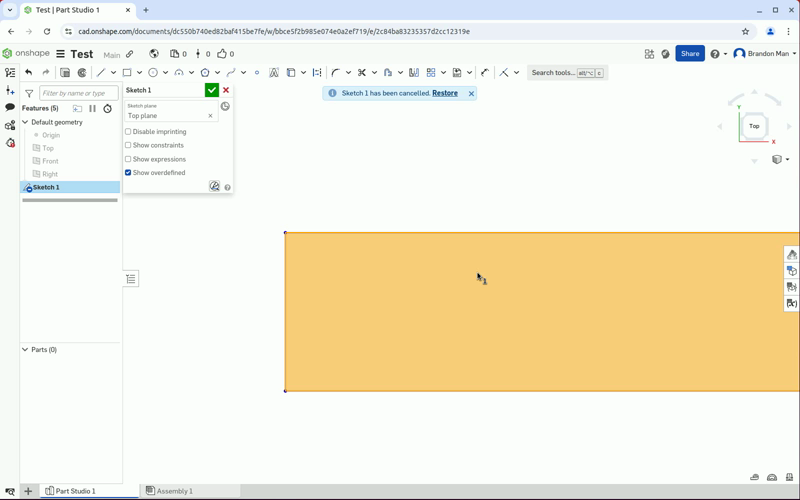
scroll(-6)
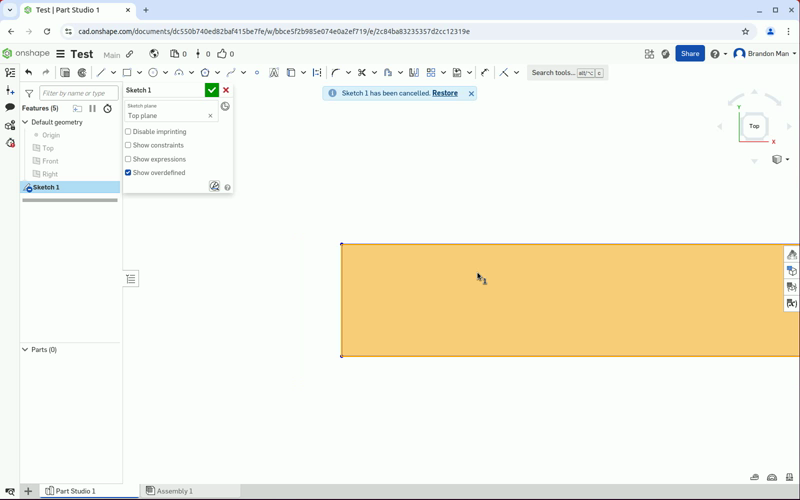
scroll(-6)
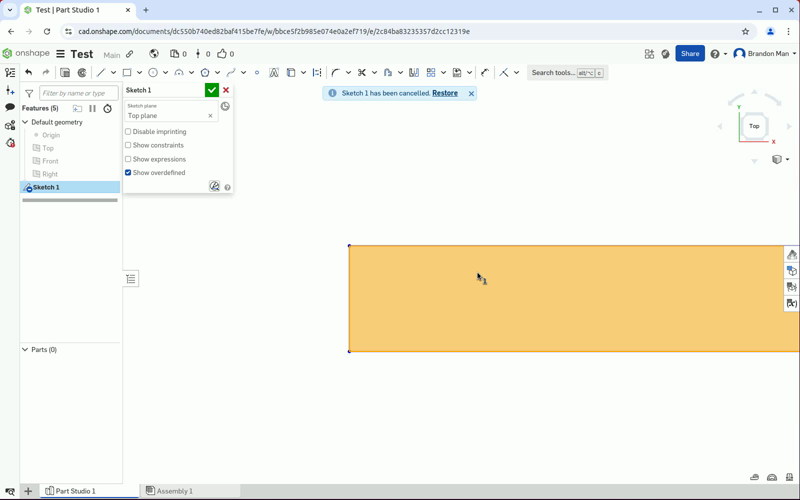
scroll(-6)
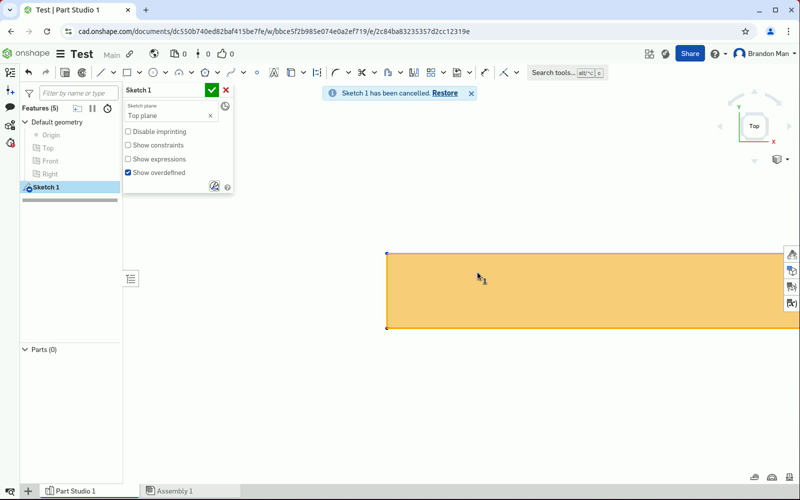
scroll(-6)
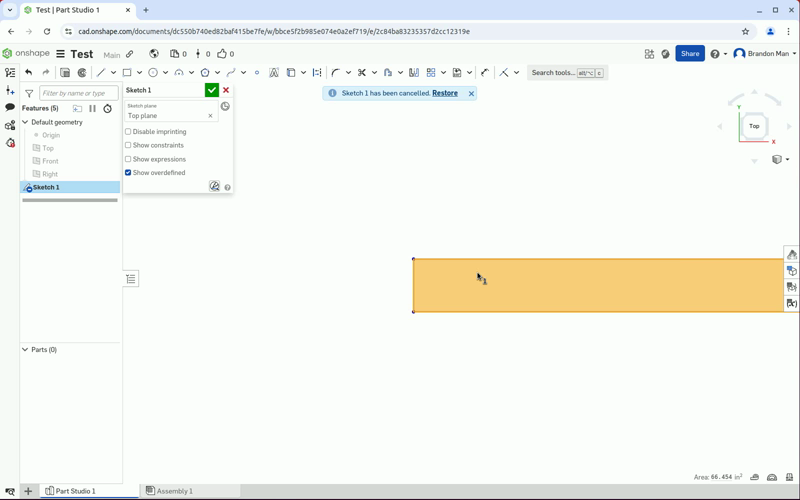
scroll(-6)
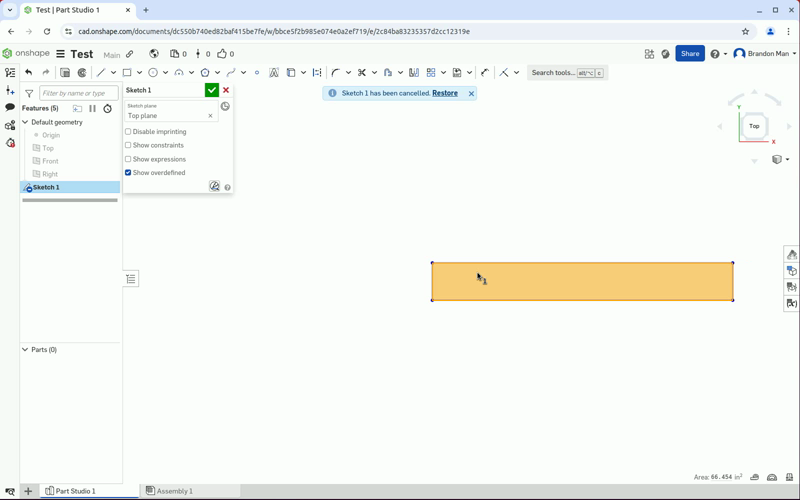
scroll(-6)
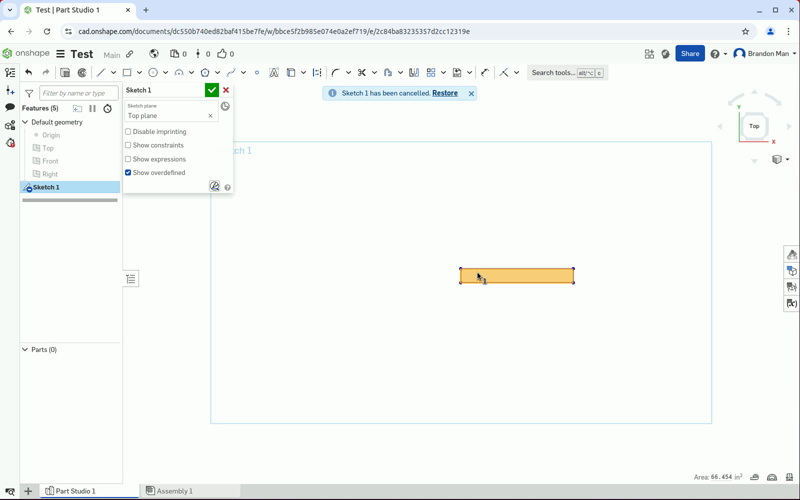
mouse_move(73, 352)
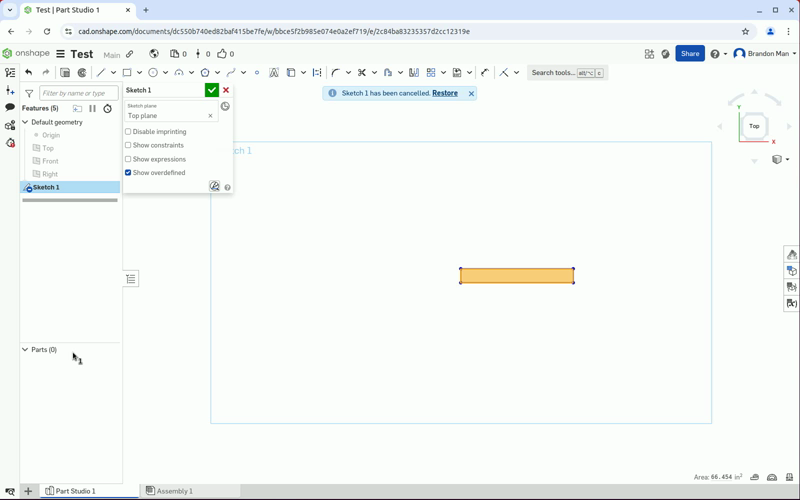
key(shift+y)
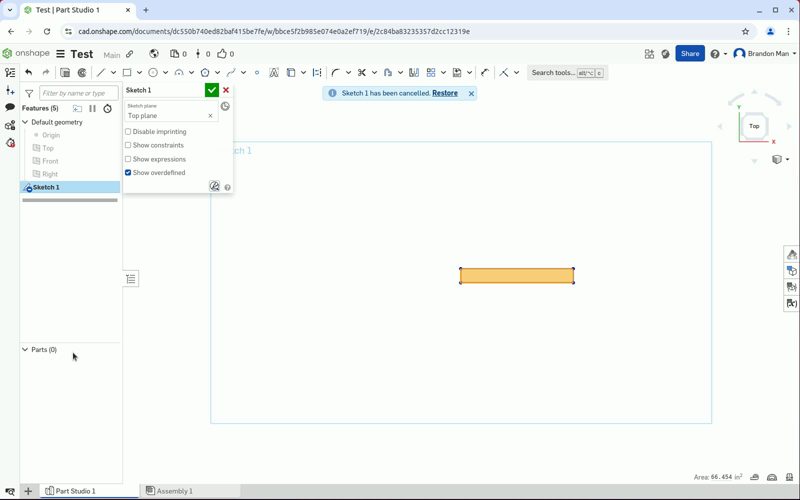
key(shift+e)
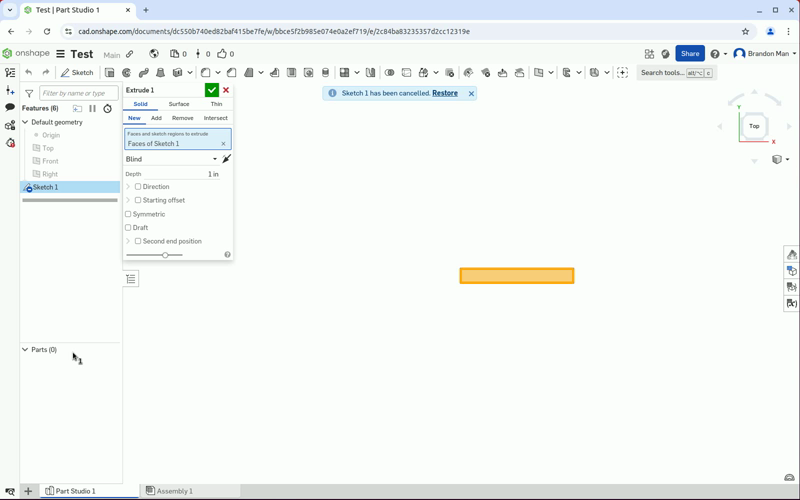
mouse_move(143, 106)
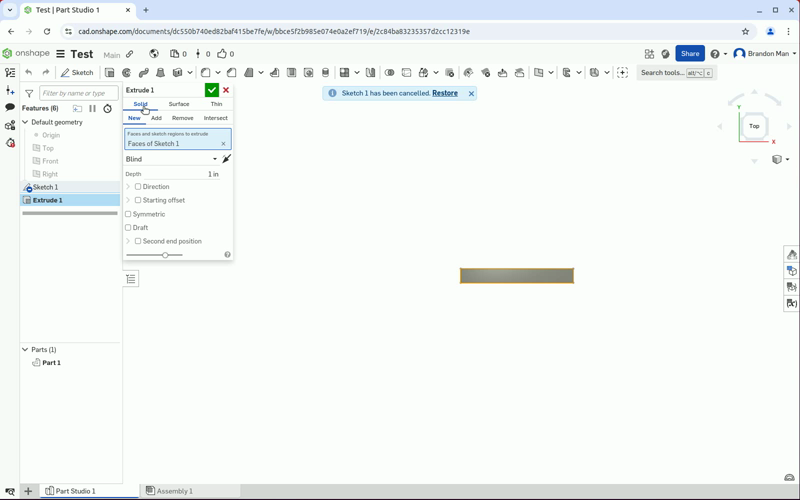
click(143, 106)
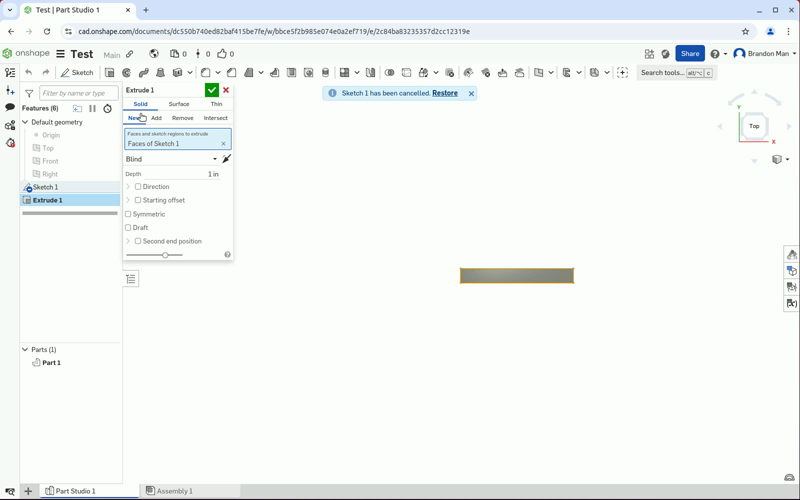
mouse_move(137, 120)
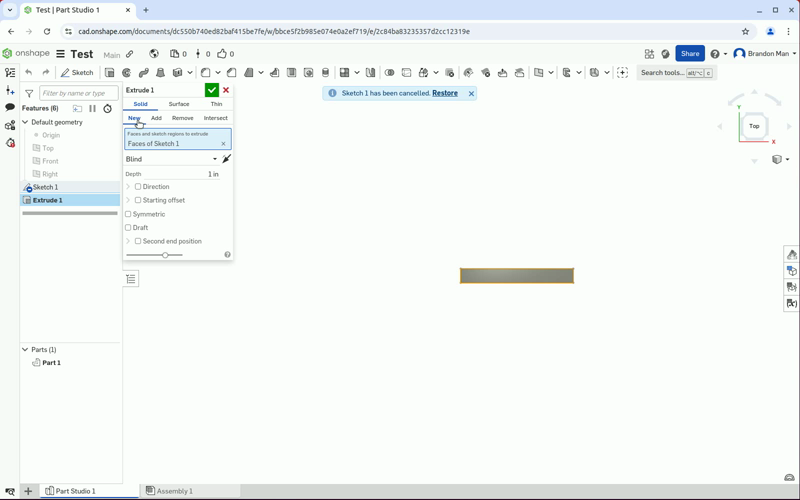
click(137, 120)
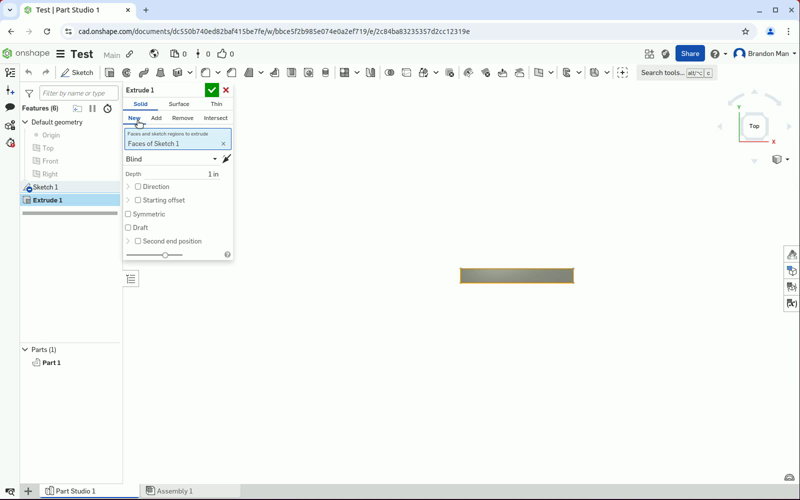
key(tab, 4)
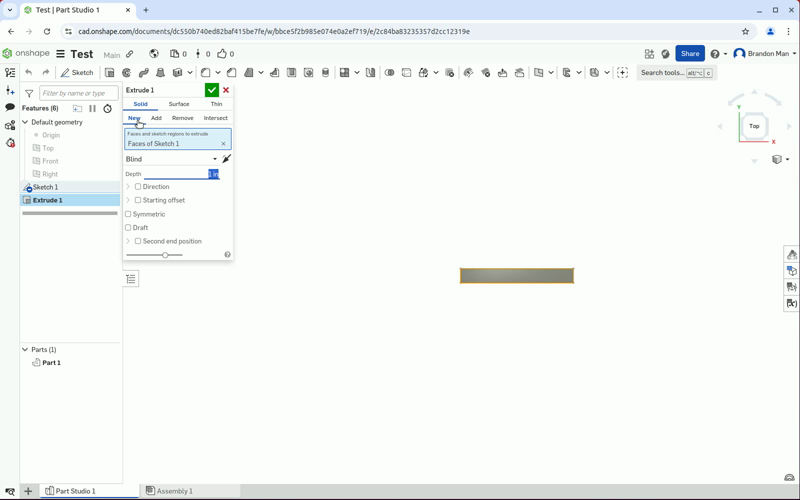
text(0.481)
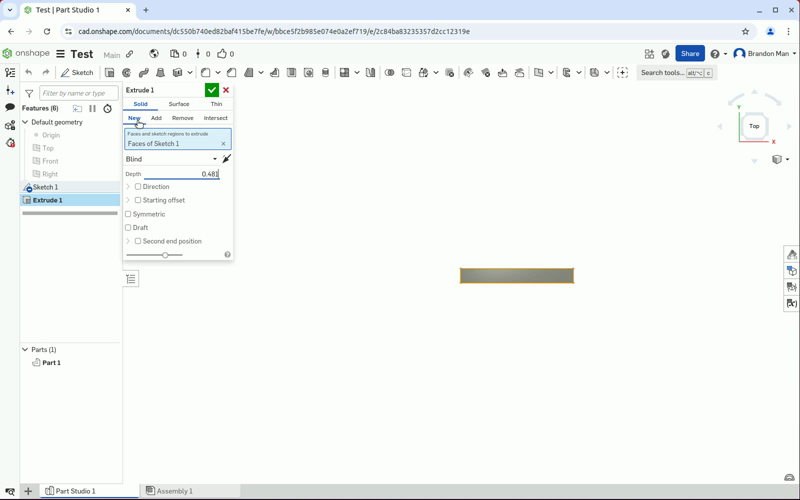
key(enter)
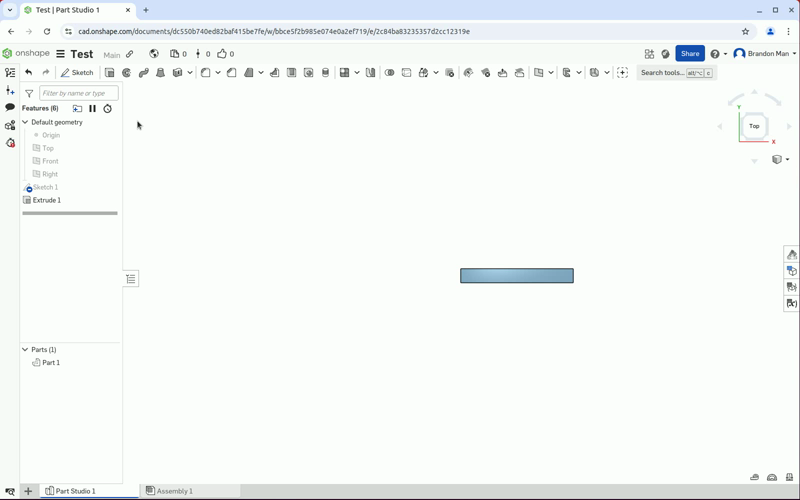
key(shift+h)
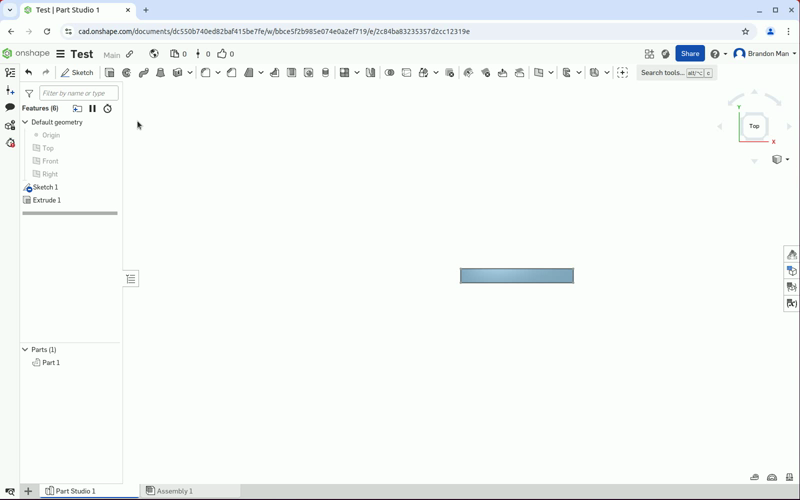
key(shift+h)
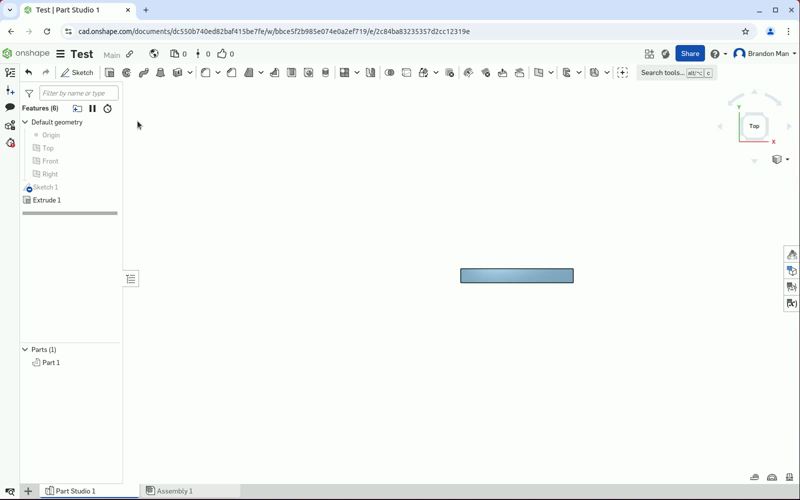
mouse_move(73, 189)
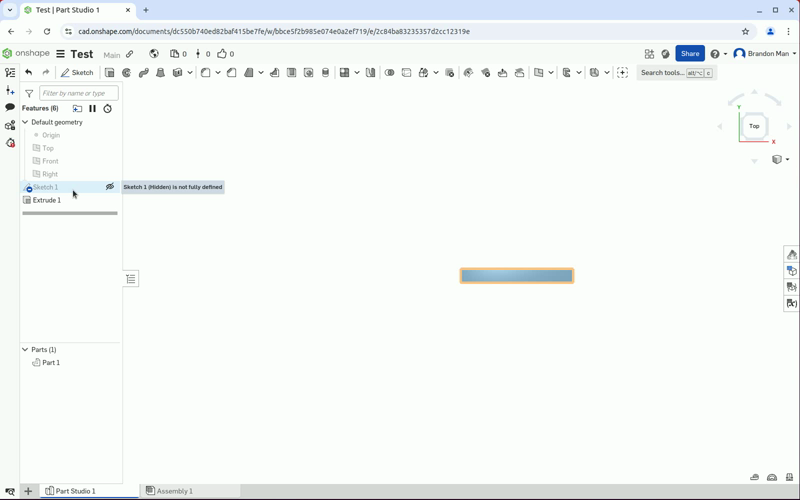
click(73, 189)
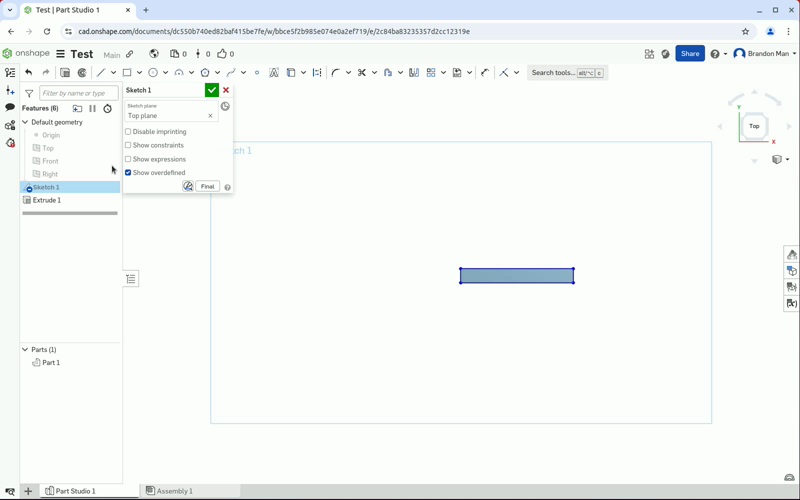
mouse_move(229, 92)
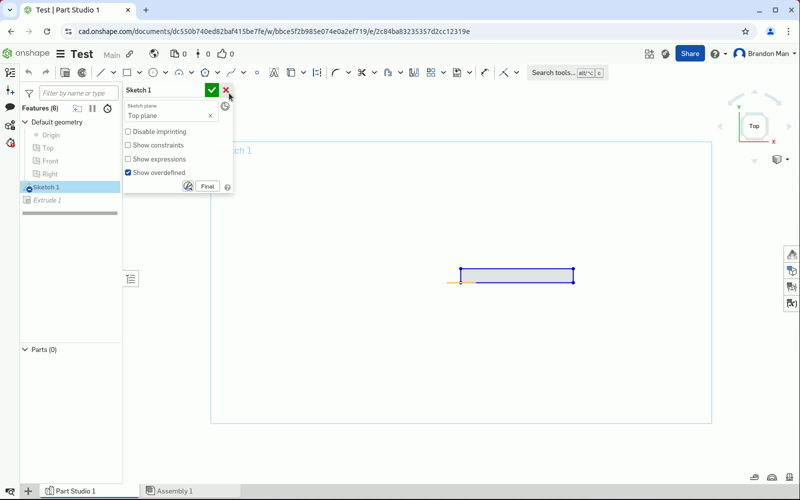
click(229, 92)
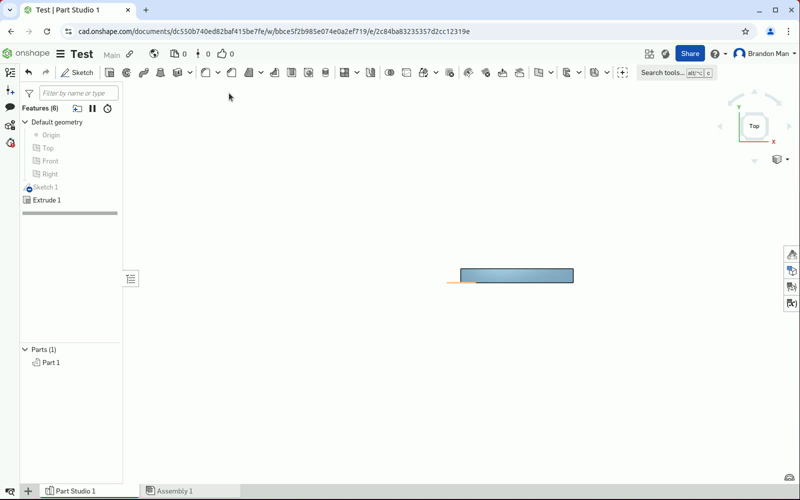
mouse_move(541, 75)
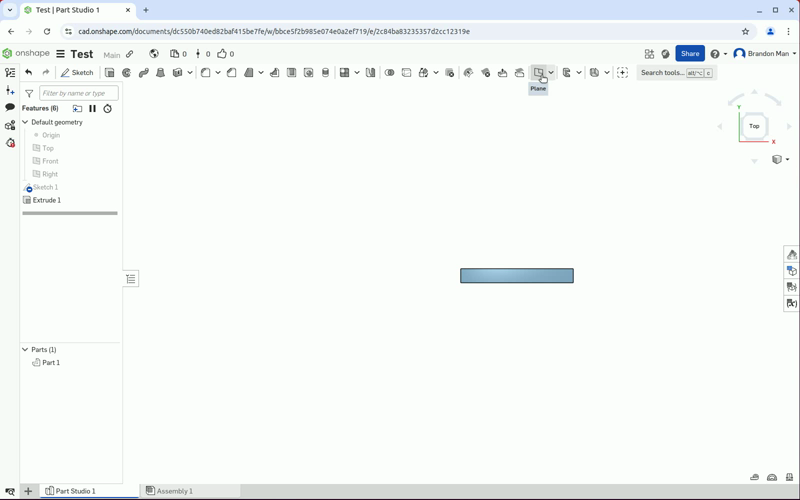
click(541, 75)
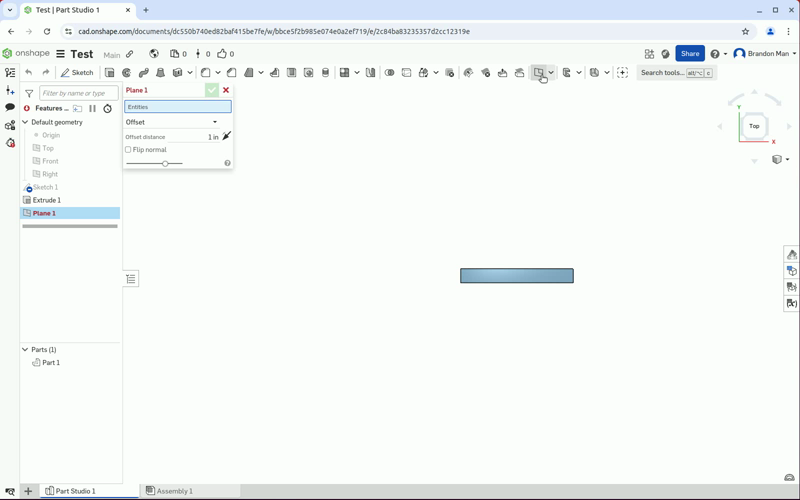
mouse_move(73, 150)
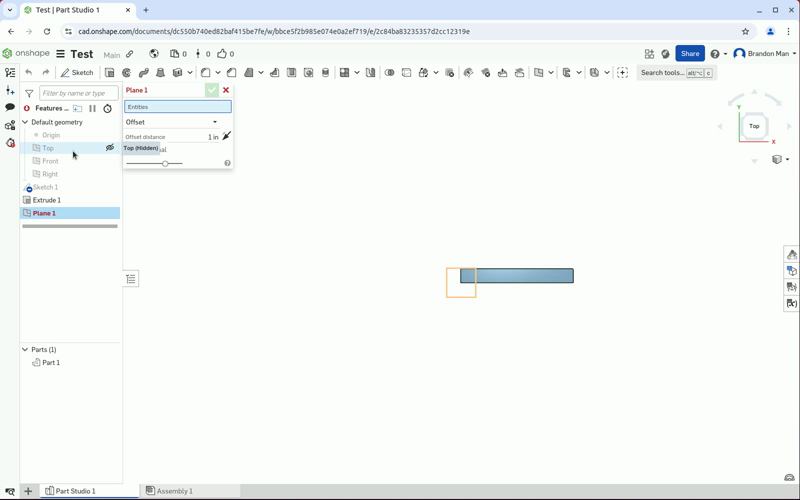
click(73, 150)
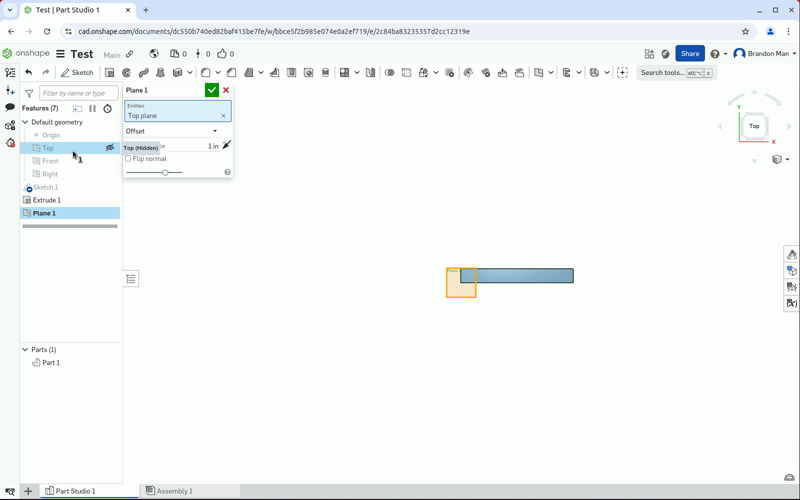
key(tab, 2)
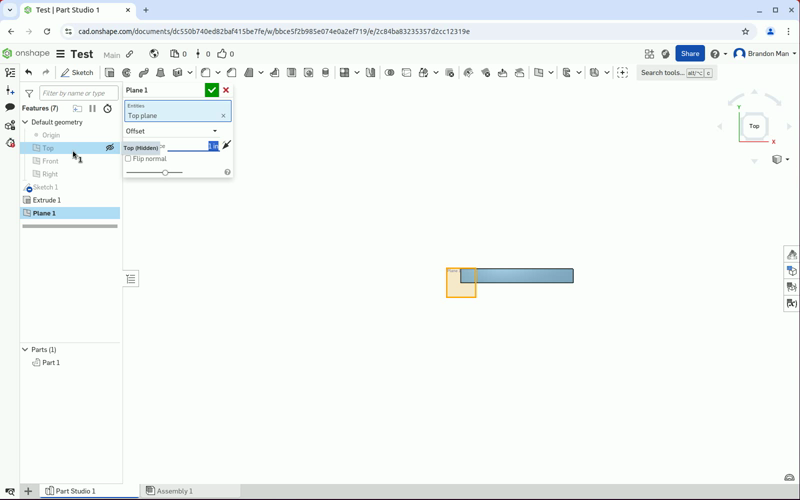
text(0.493)
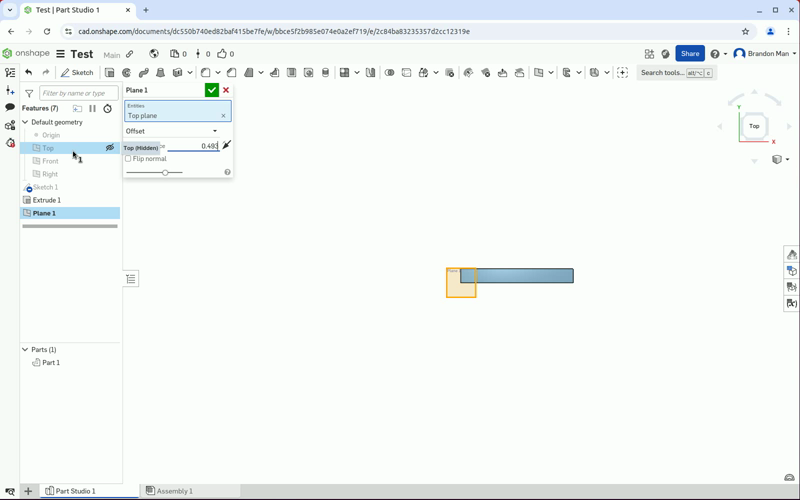
key(enter, 2)
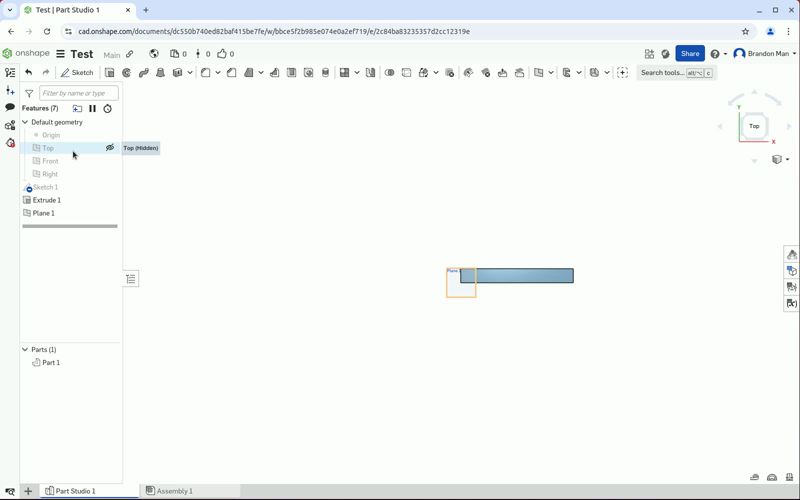
key(shift+s)
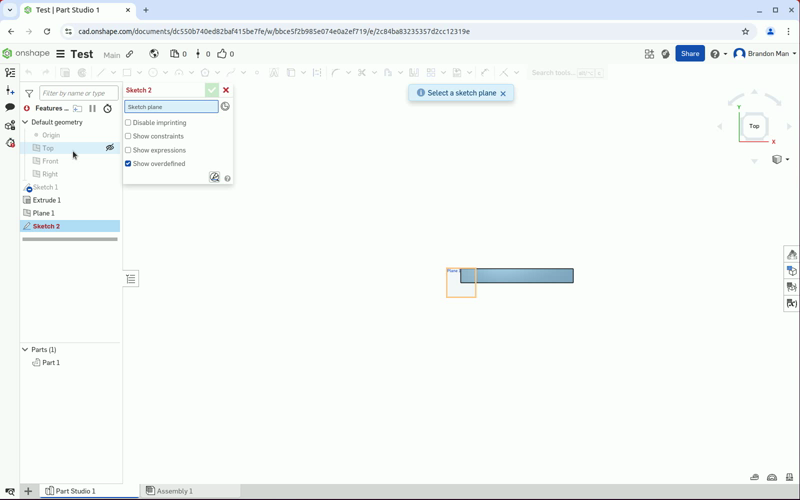
mouse_move(73, 215)
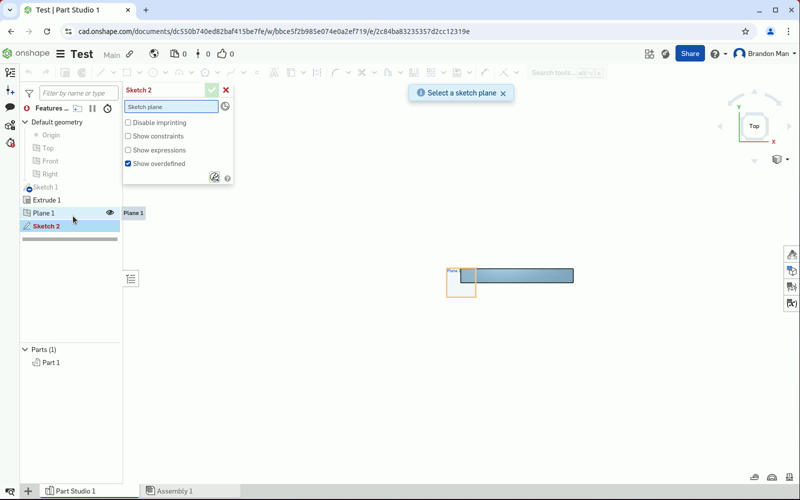
click(73, 215)
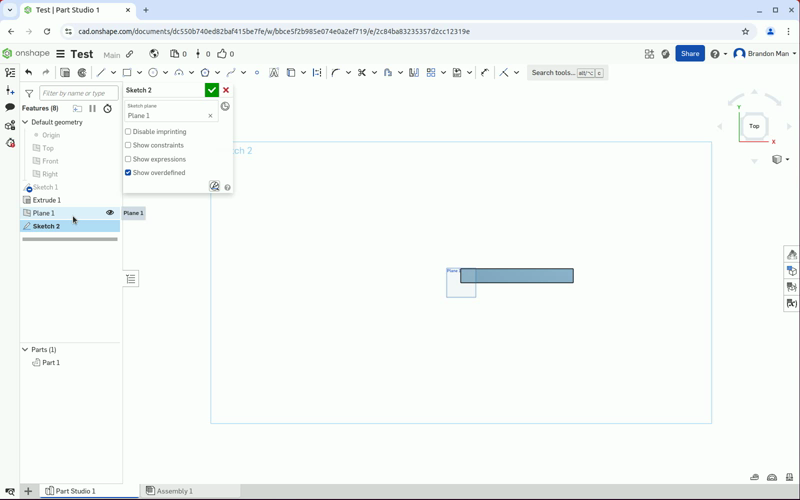
mouse_move(73, 352)
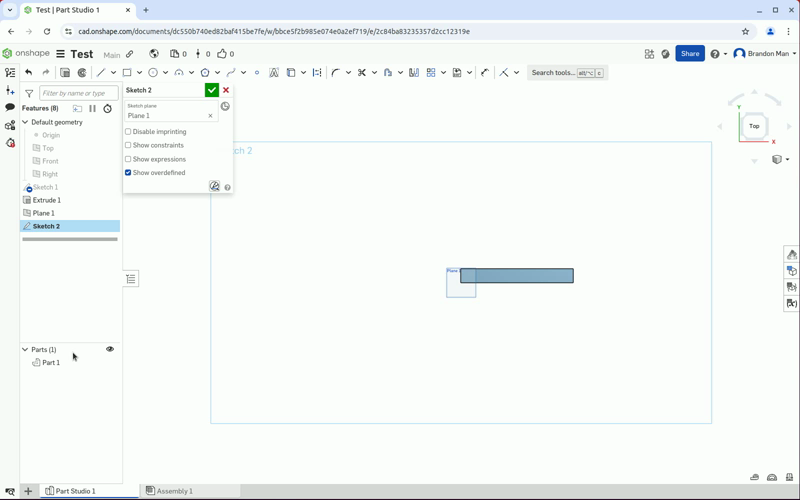
key(y)
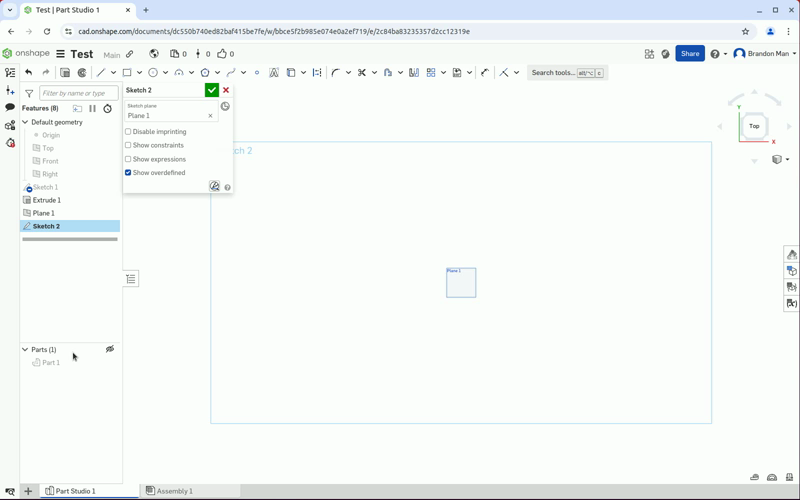
key(l)
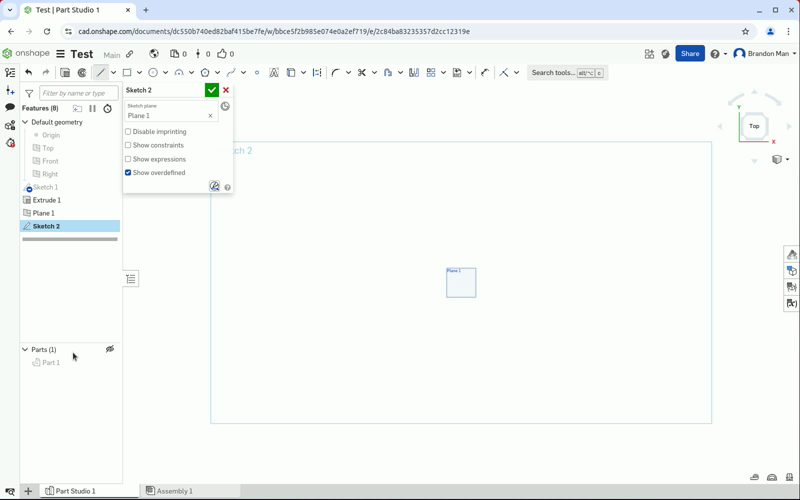
key_down(shift)
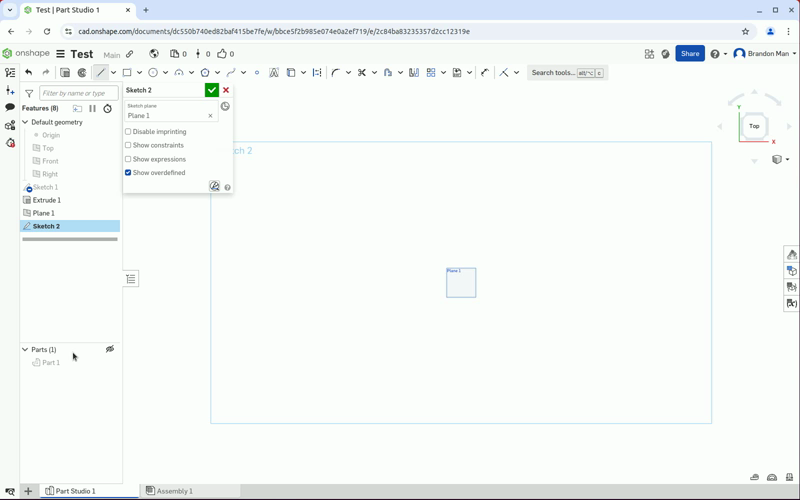
mouse_move(480, 278)
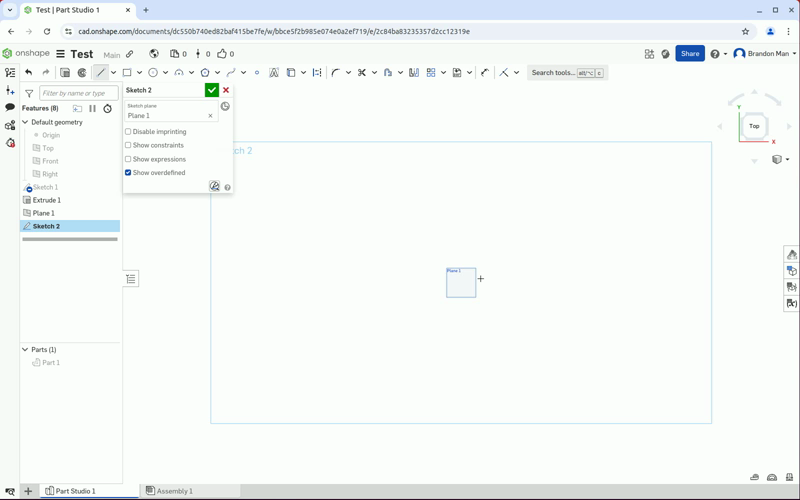
click(480, 278)
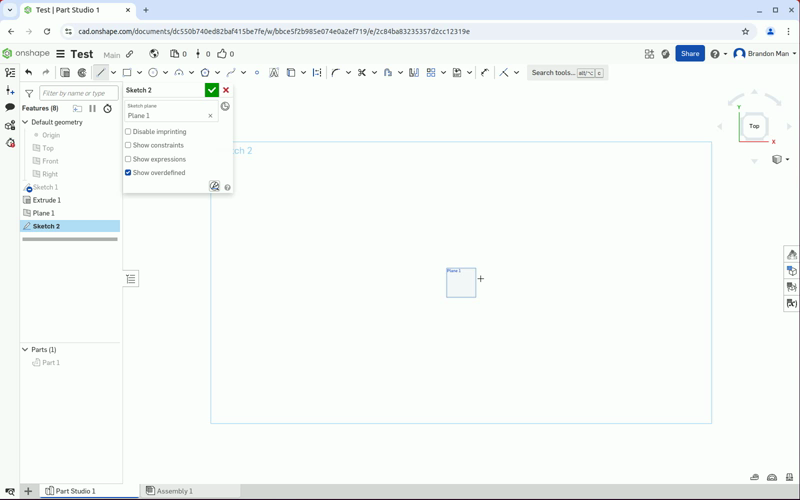
key_up(shift)
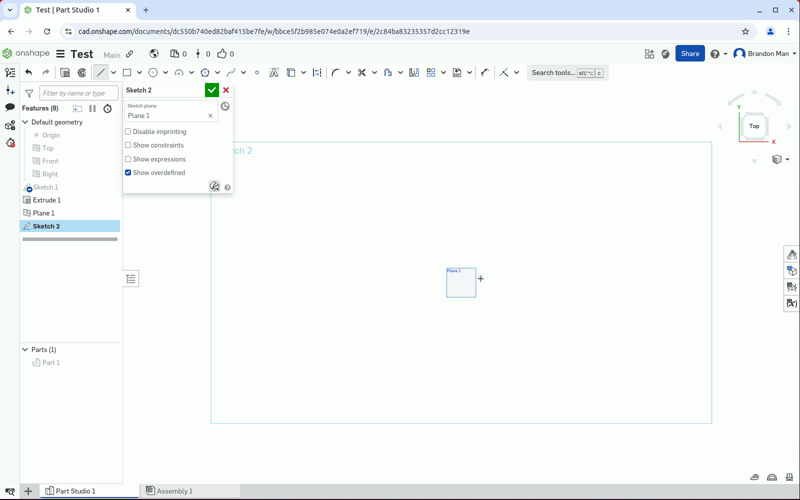
key_down(shift)
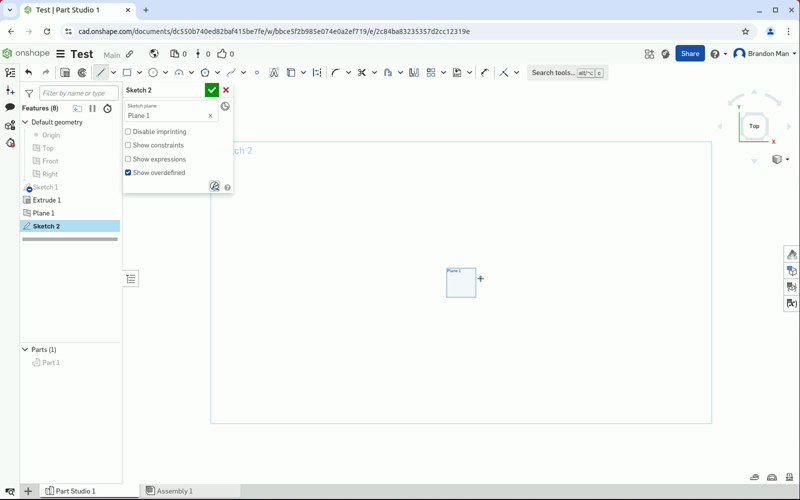
mouse_move(573, 278)
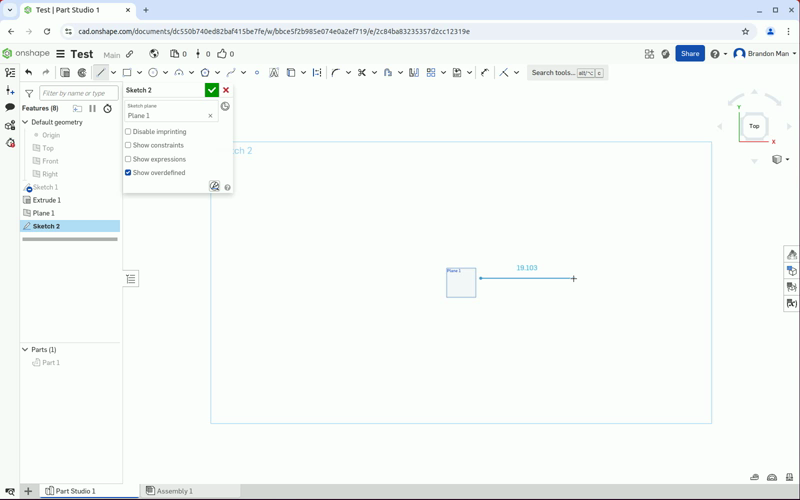
click(573, 278)
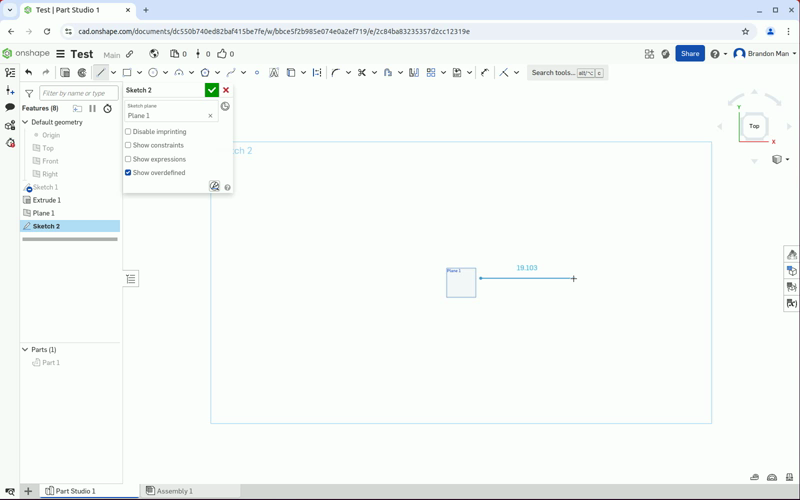
key_up(shift)
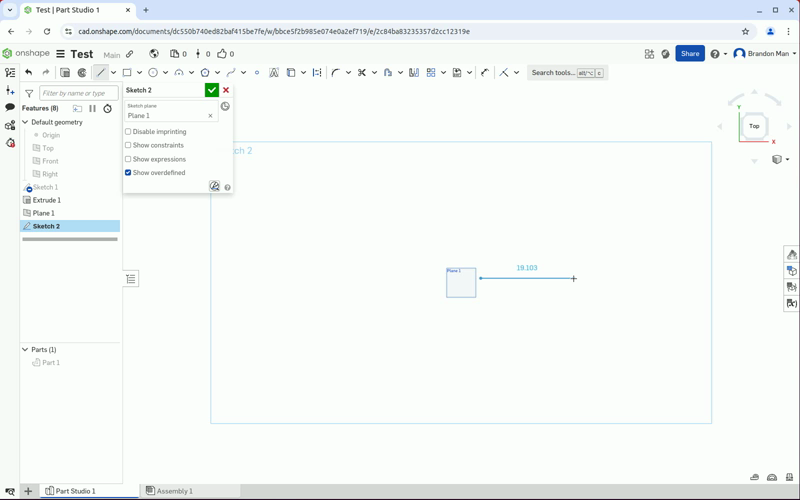
key_down(shift)
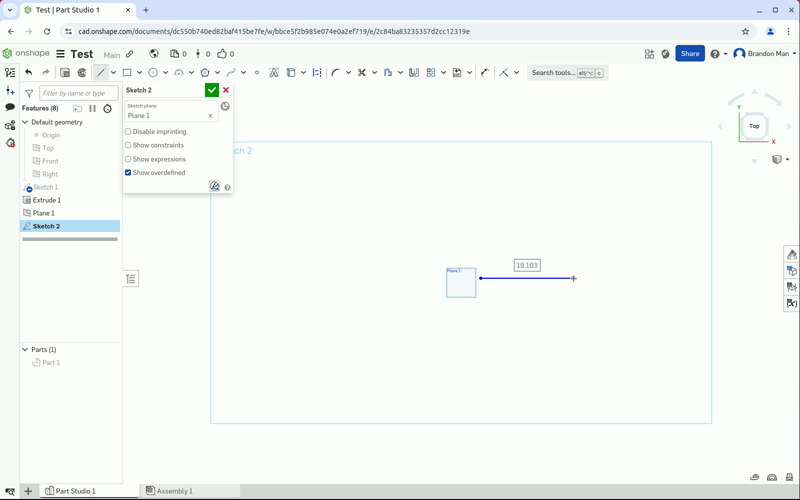
mouse_move(589, 278)
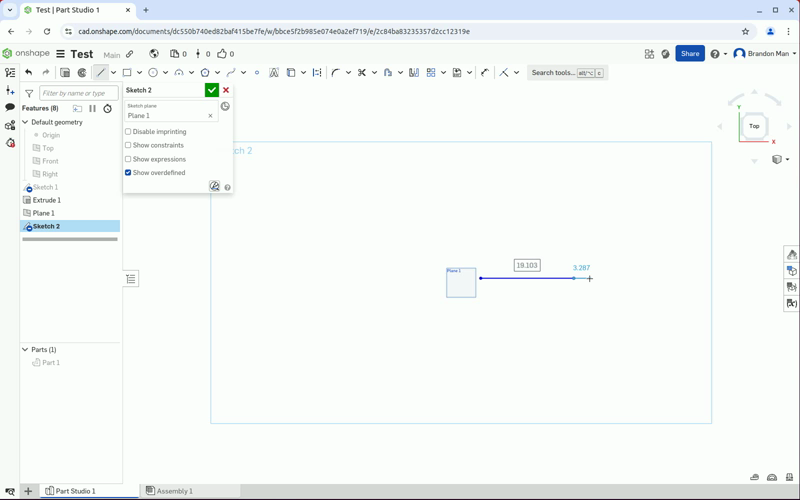
mouse_move(573, 276)
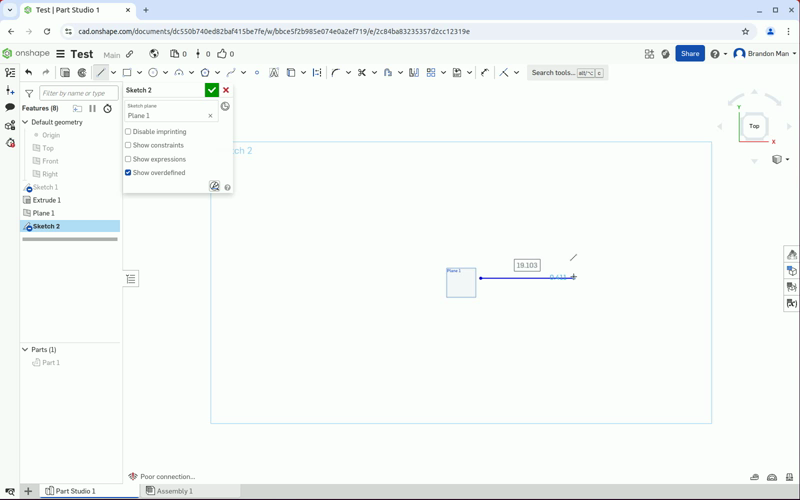
scroll(6)
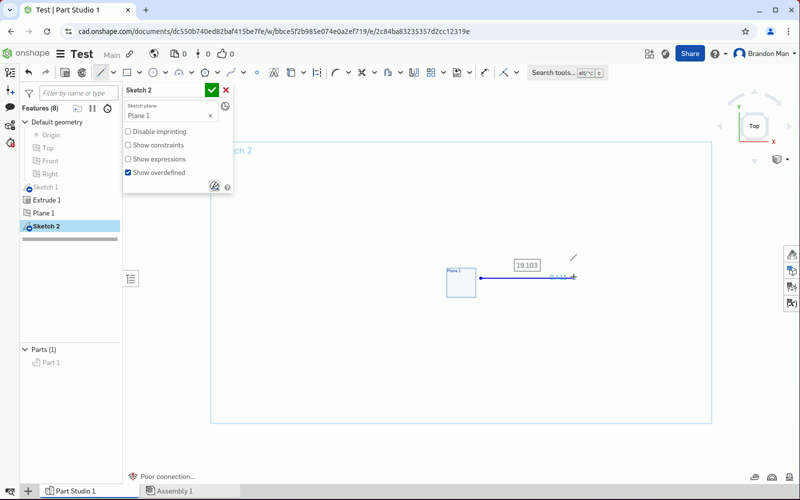
scroll(6)
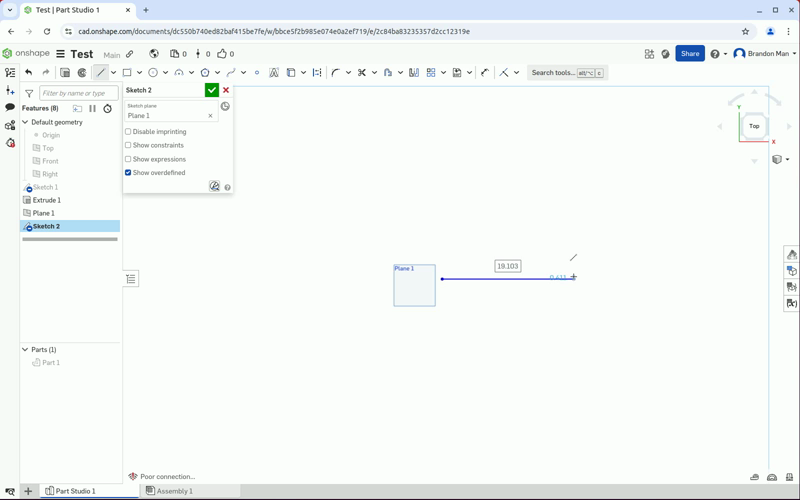
scroll(6)
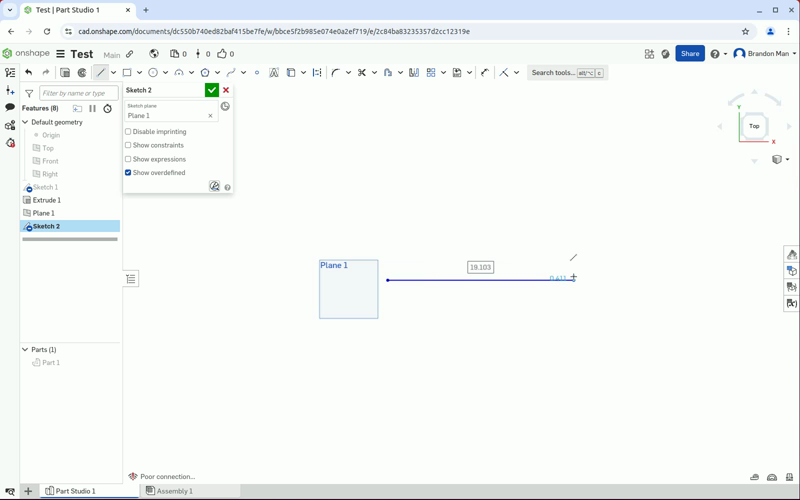
scroll(6)
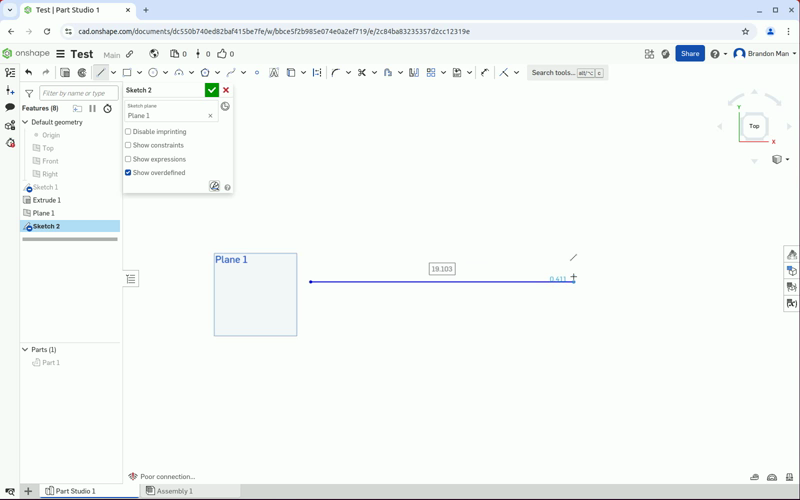
scroll(6)
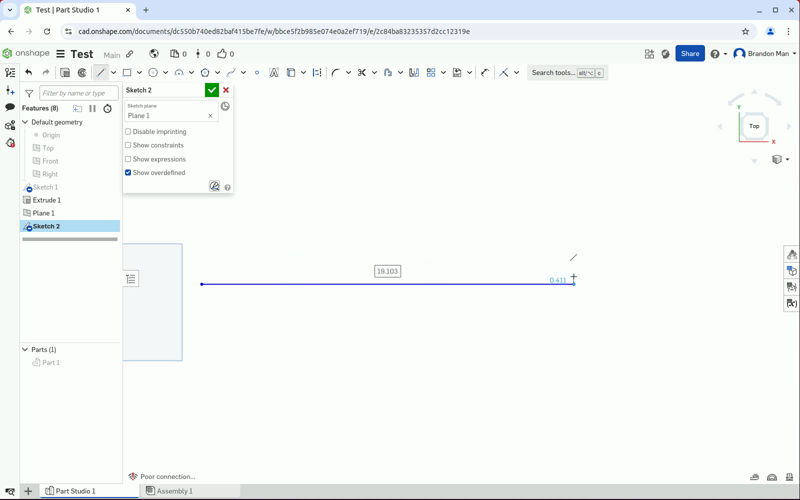
scroll(6)
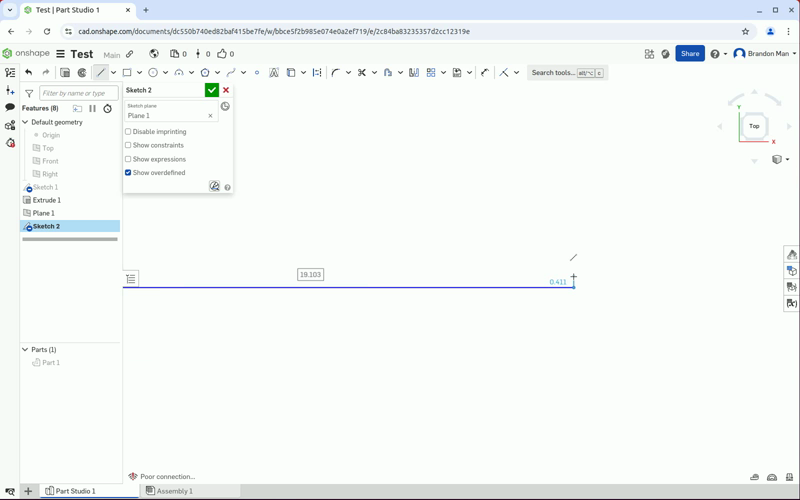
scroll(6)
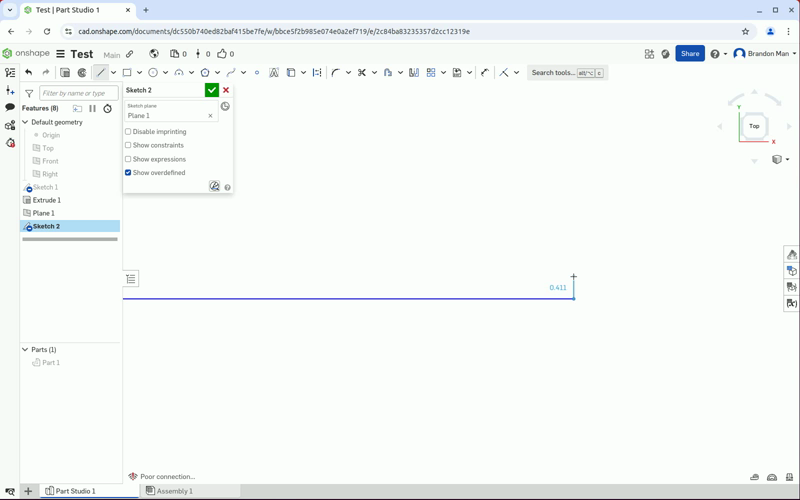
click(573, 276)
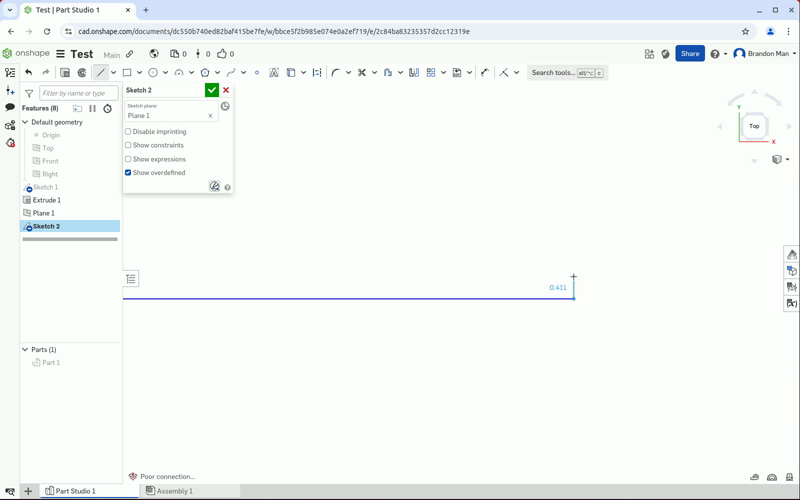
scroll(-6)
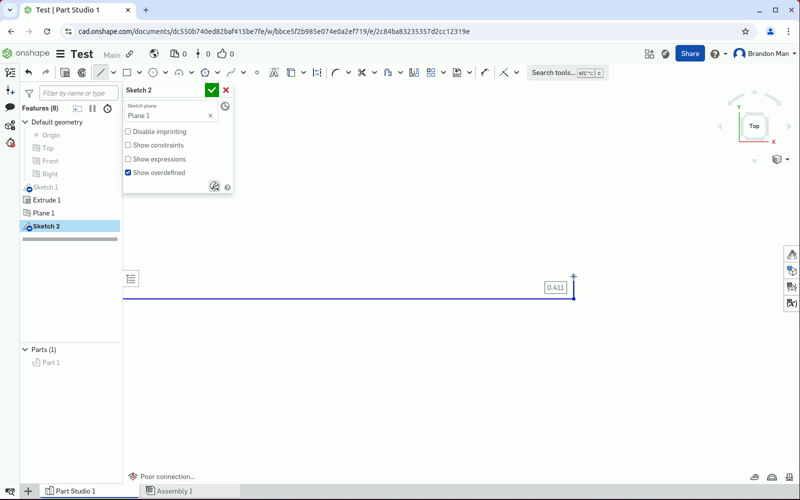
scroll(-6)
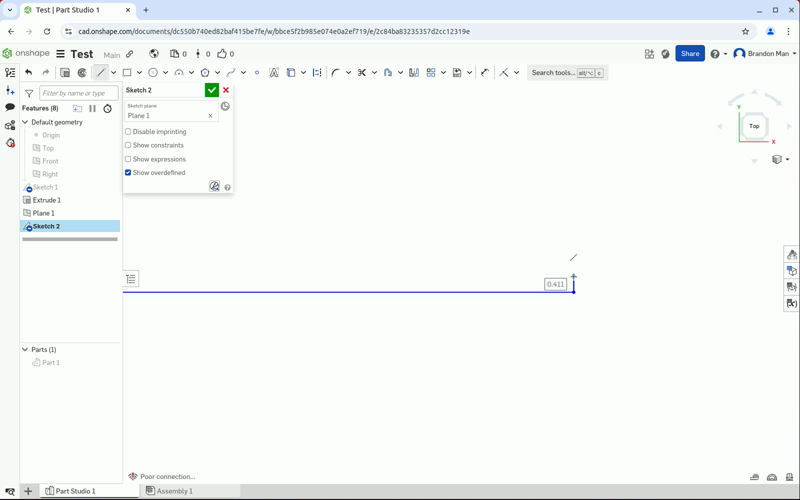
scroll(-6)
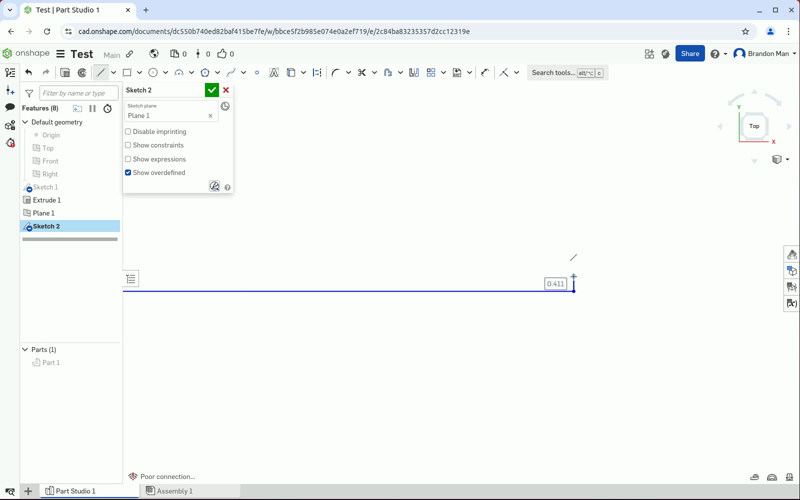
scroll(-6)
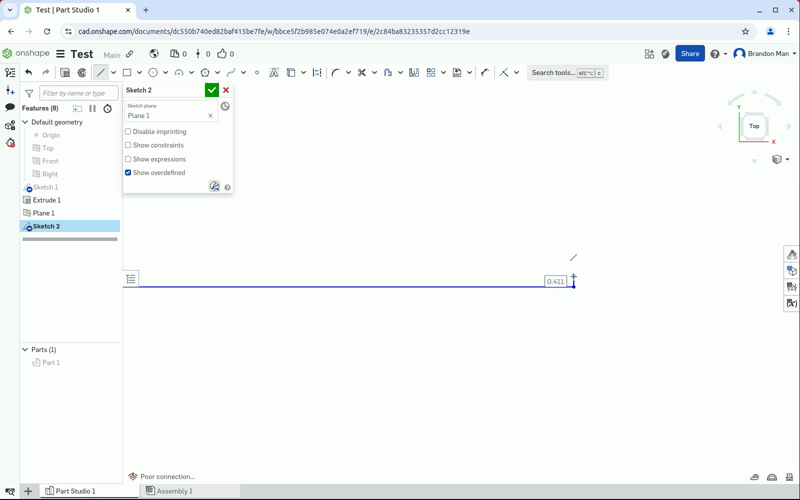
scroll(-6)
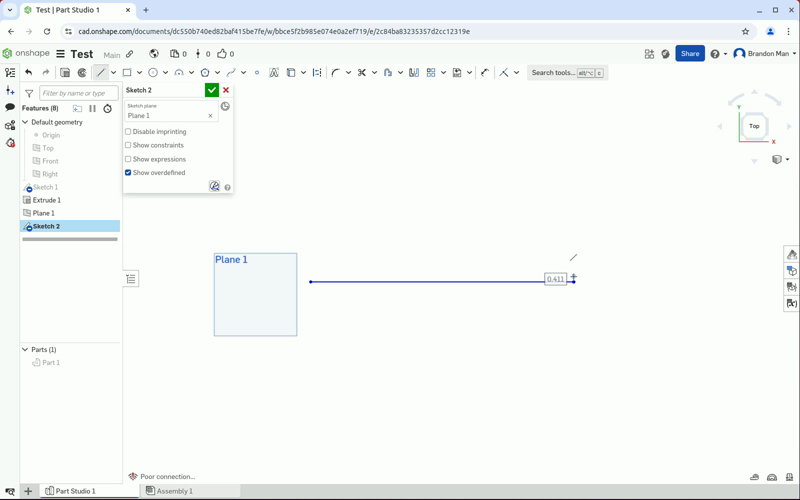
scroll(-6)
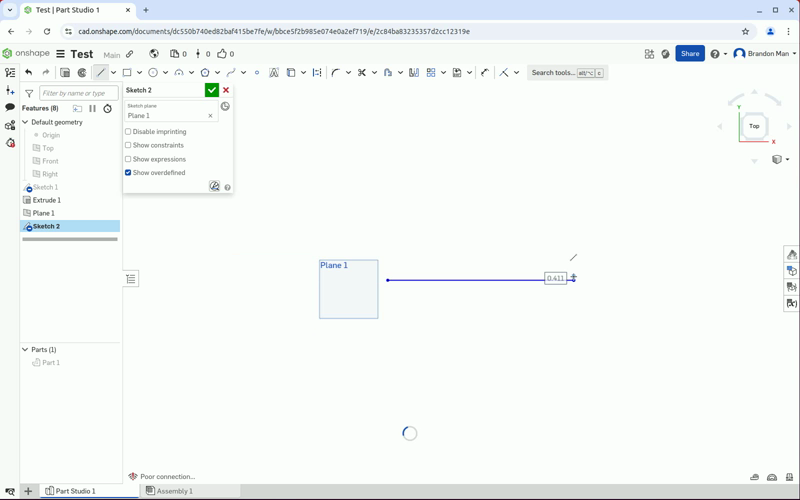
scroll(-6)
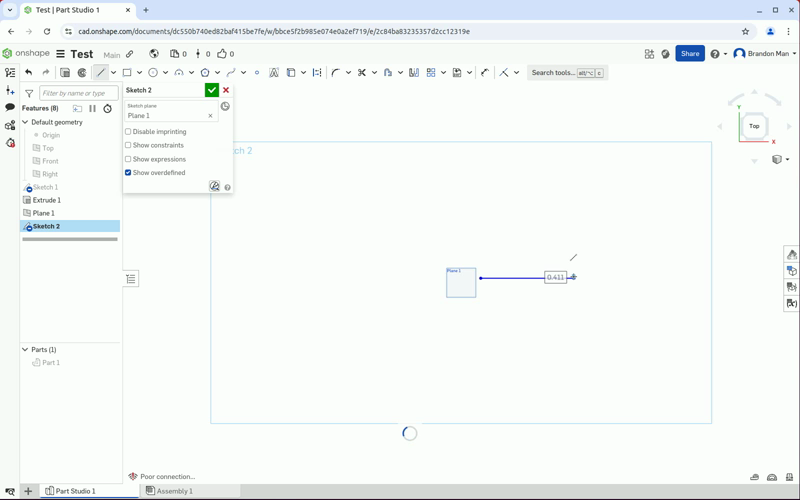
key_up(shift)
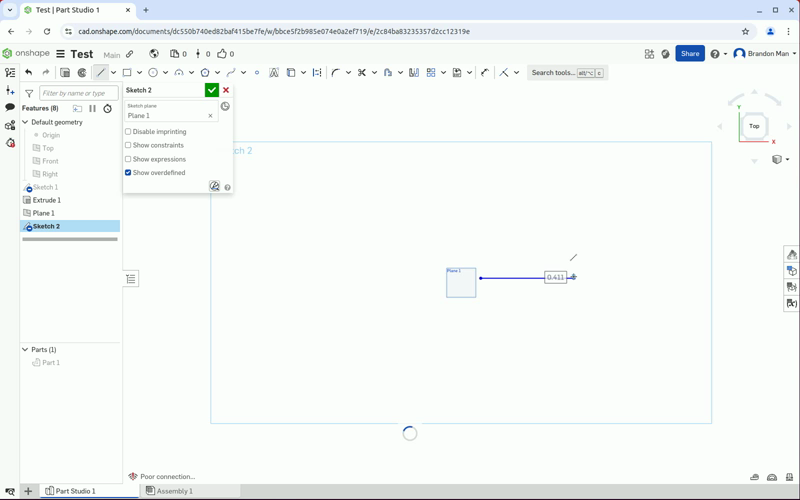
key_down(shift)
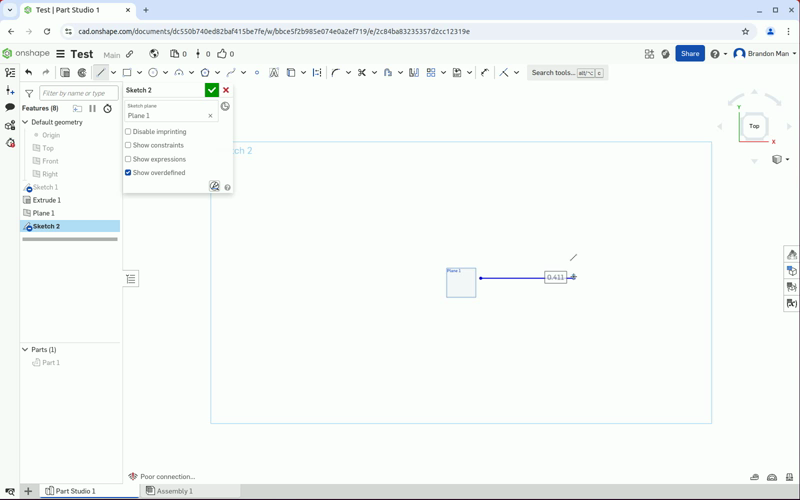
mouse_move(480, 276)
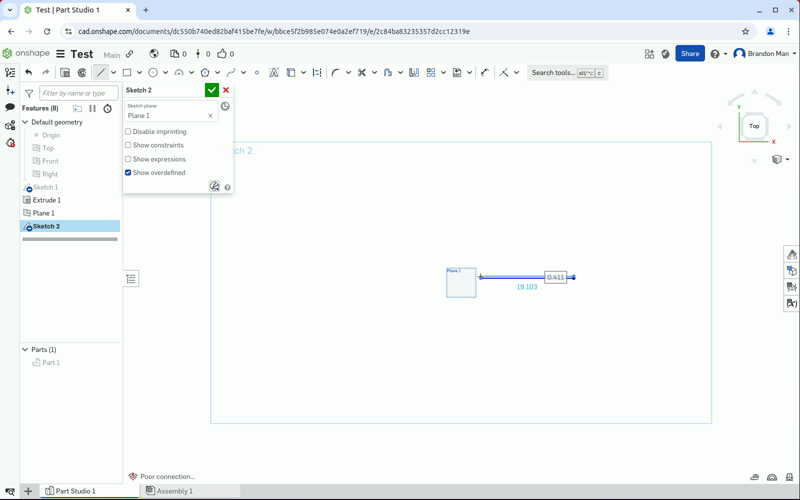
scroll(6)
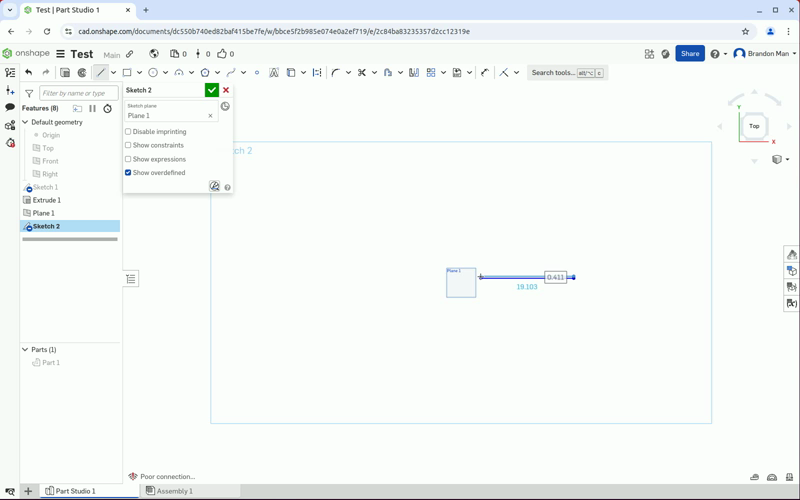
scroll(6)
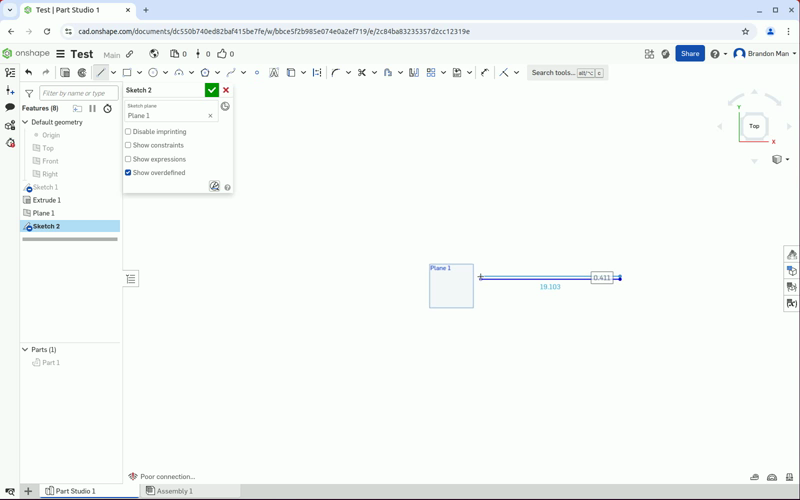
scroll(6)
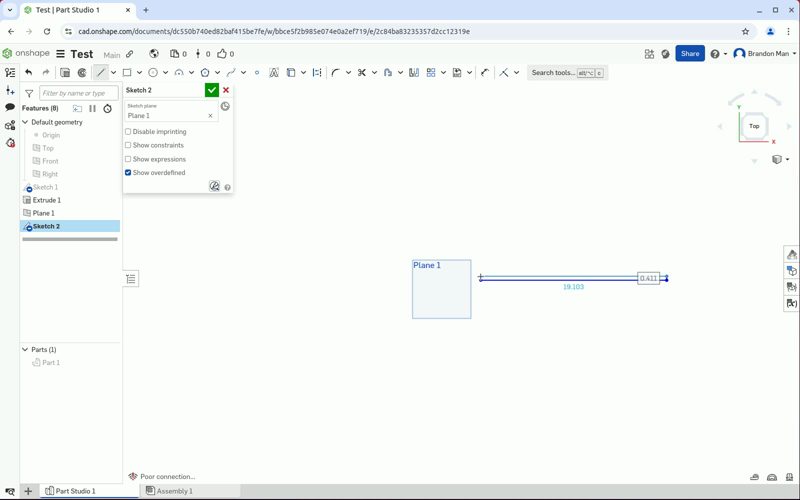
scroll(6)
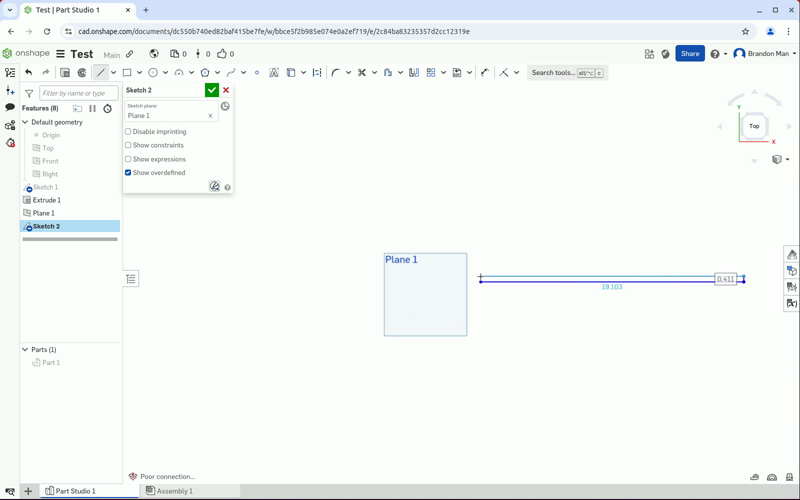
scroll(6)
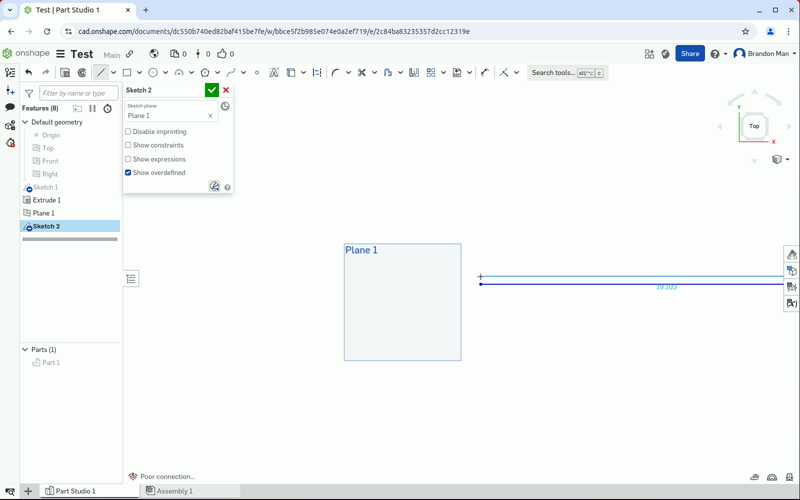
scroll(6)
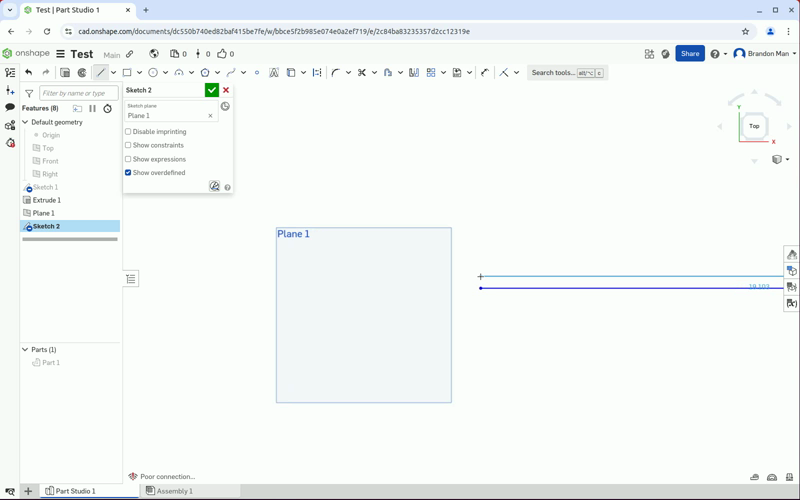
scroll(6)
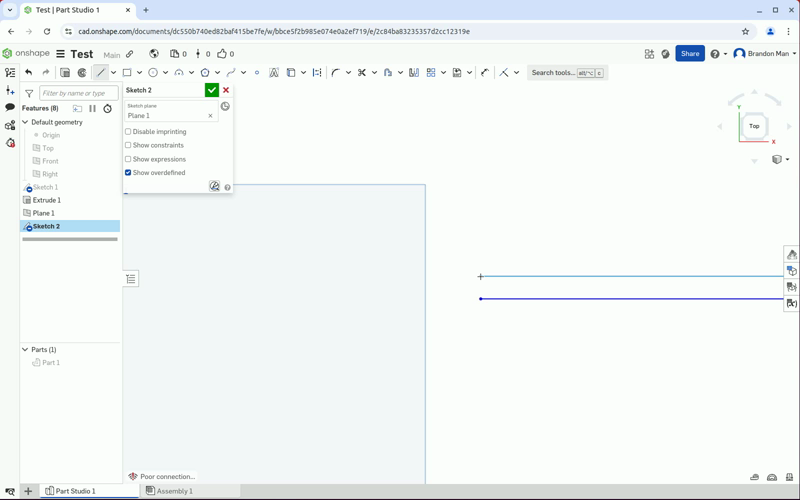
click(480, 276)
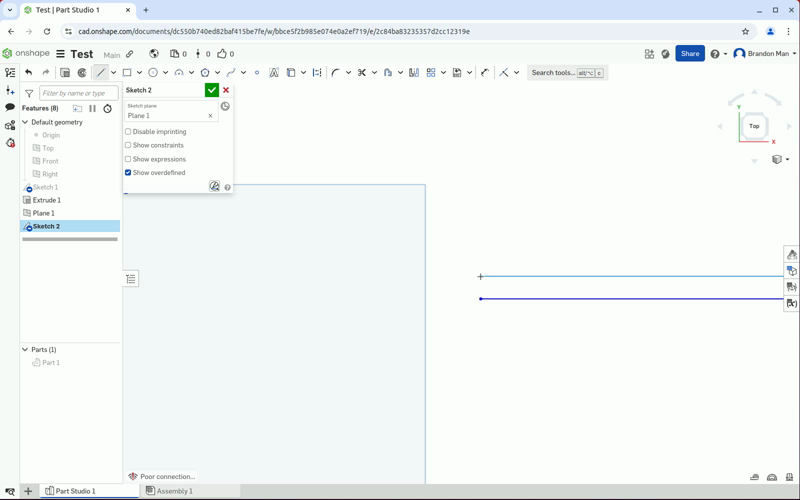
scroll(-6)
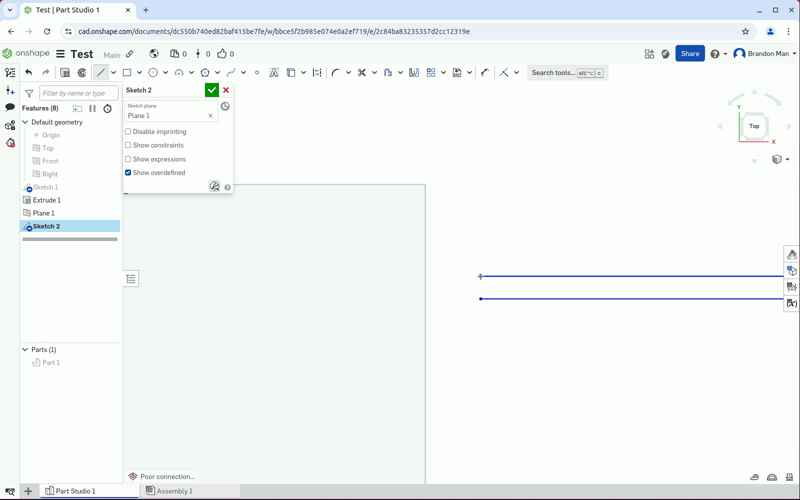
scroll(-6)
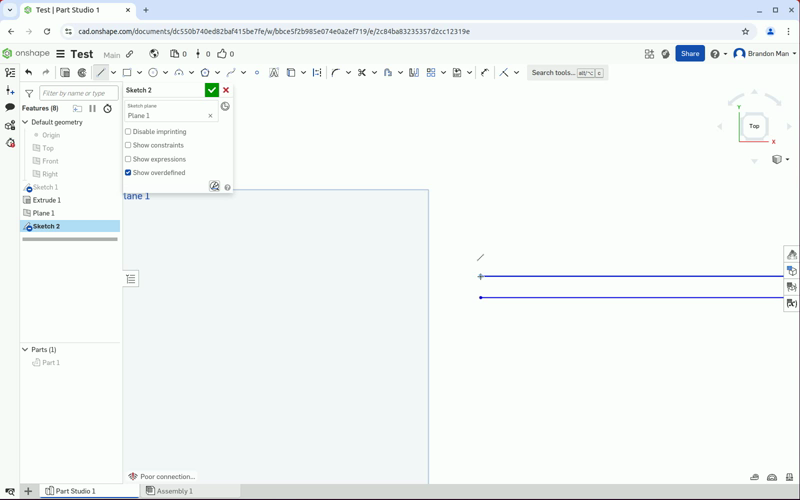
scroll(-6)
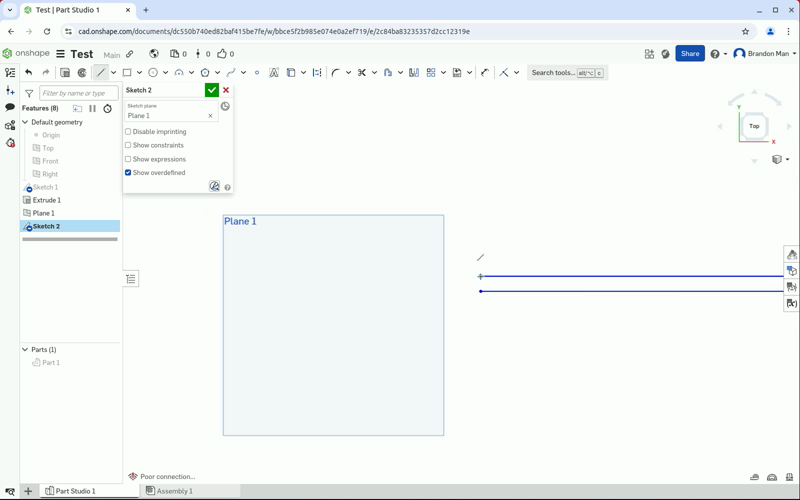
scroll(-6)
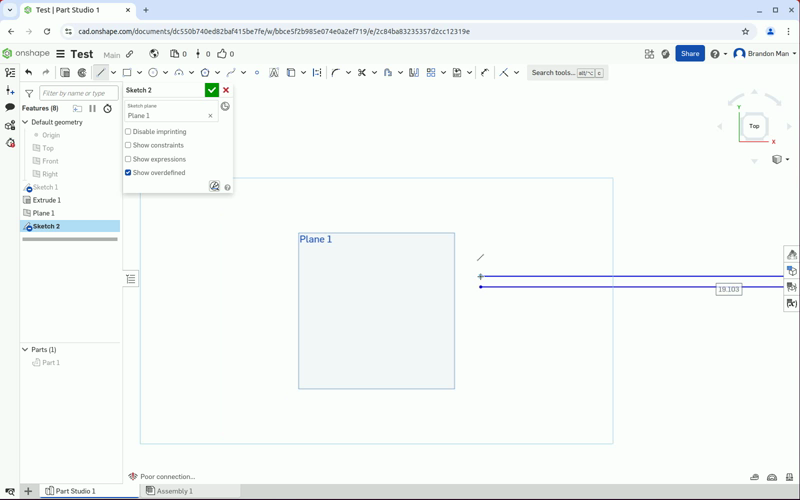
scroll(-6)
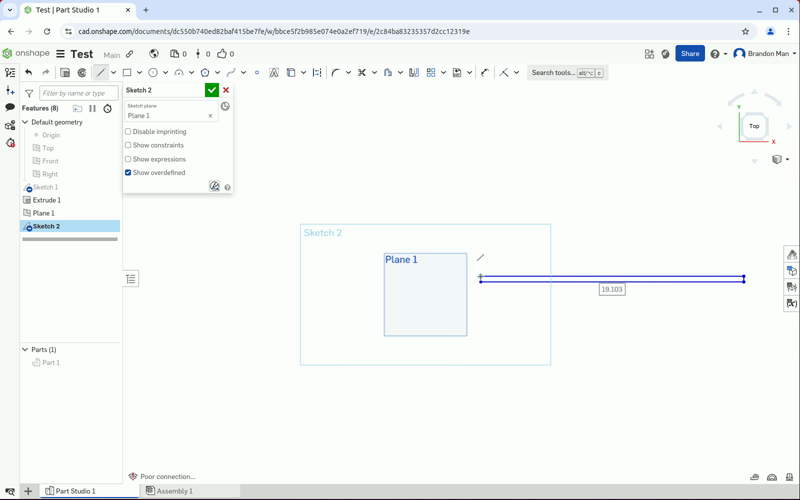
scroll(-6)
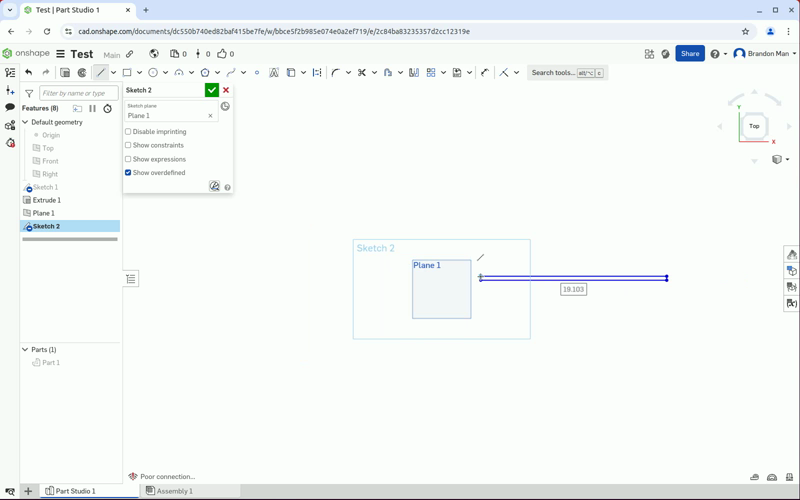
scroll(-6)
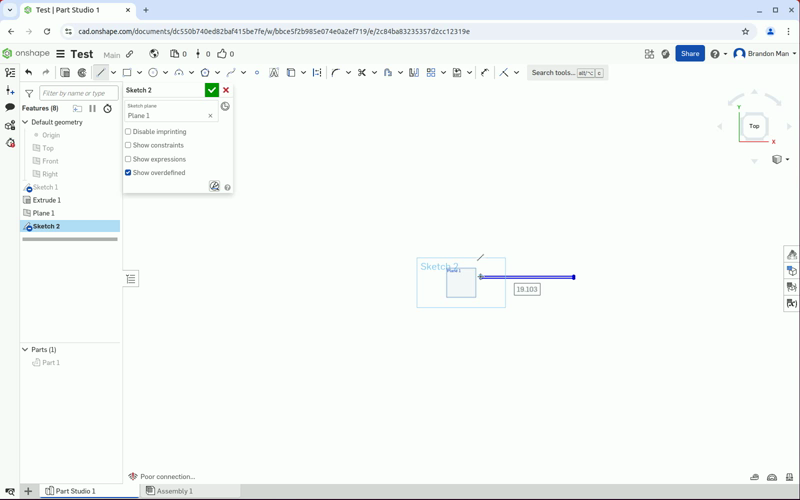
key_up(shift)
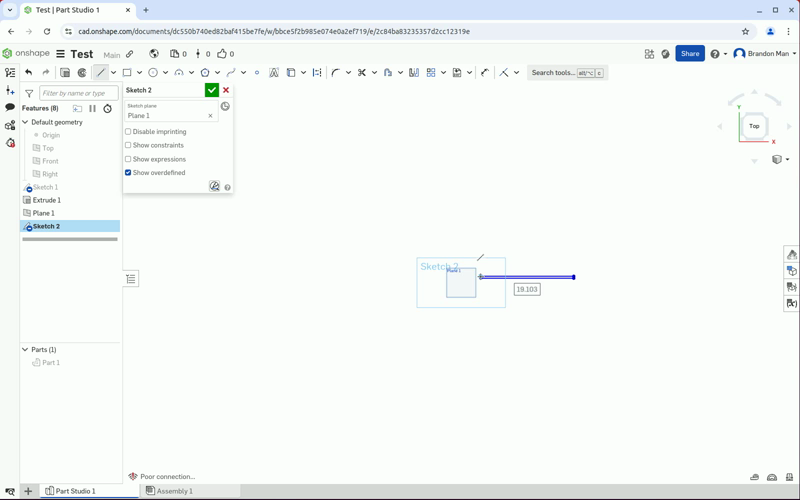
mouse_move(510, 276)
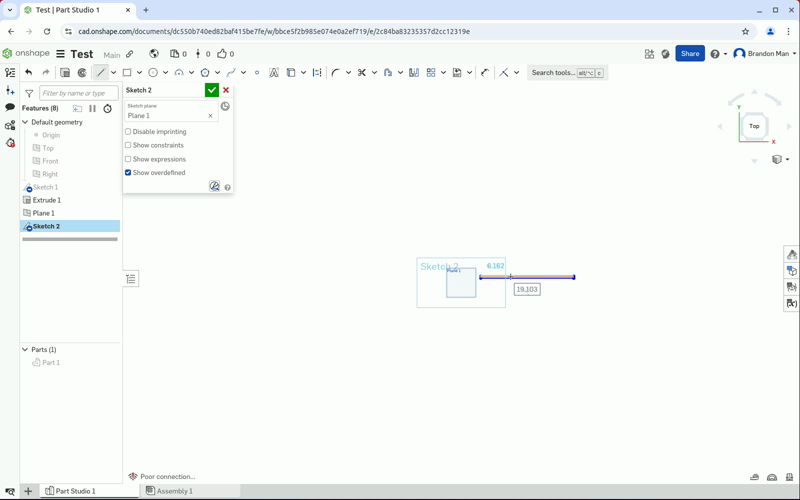
key_down(shift)
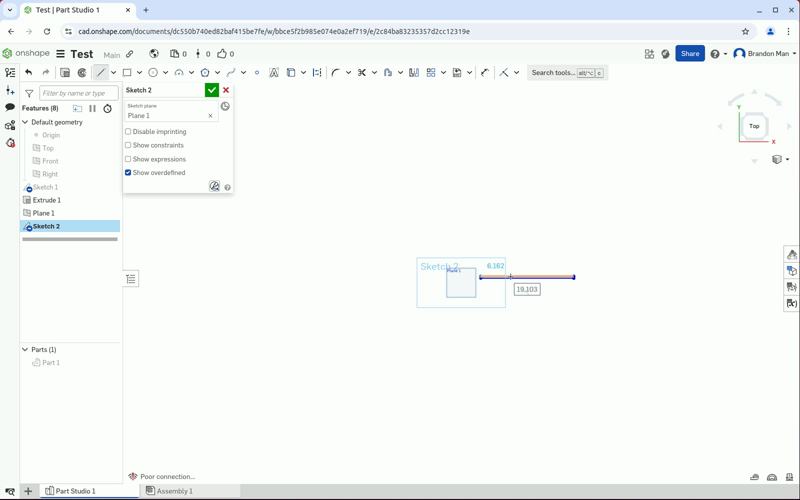
mouse_move(480, 278)
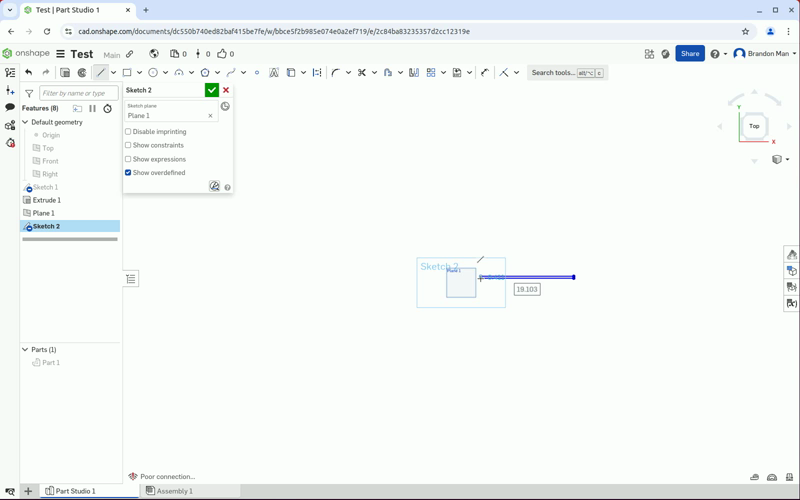
scroll(6)
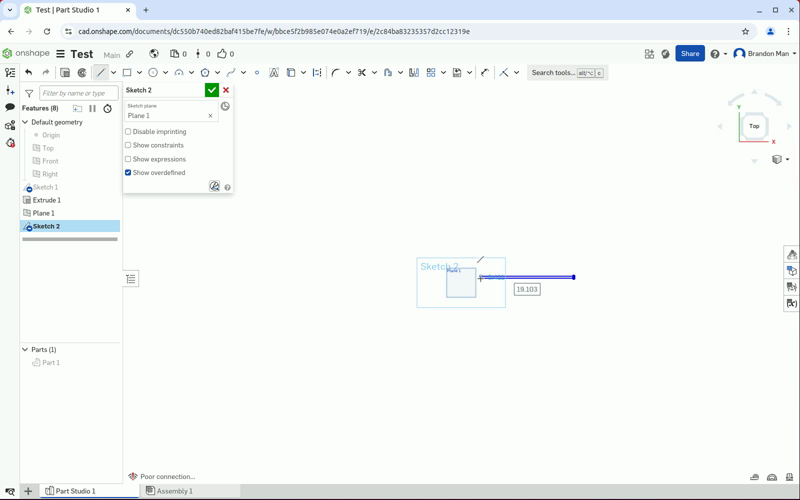
scroll(6)
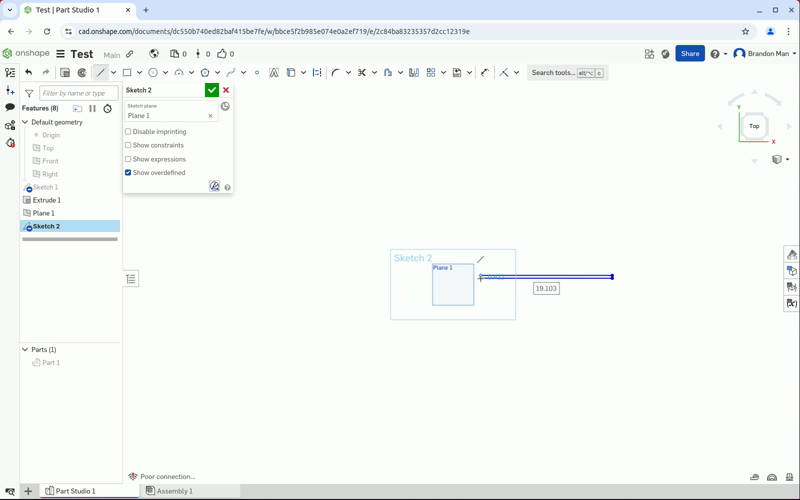
scroll(6)
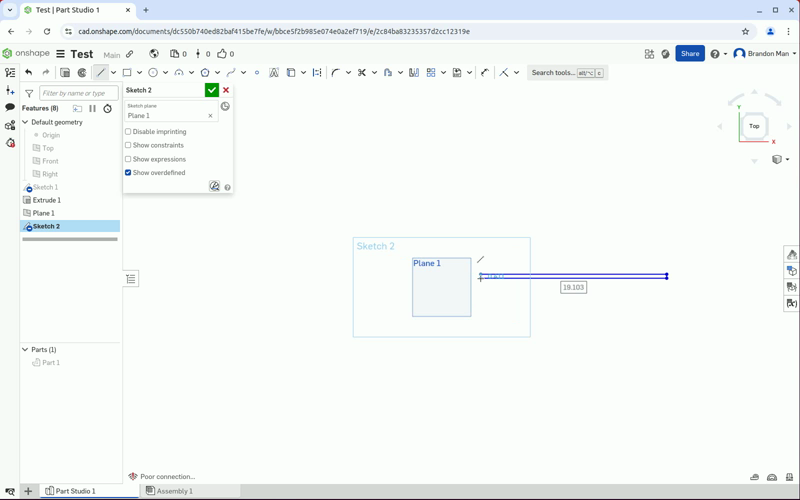
scroll(6)
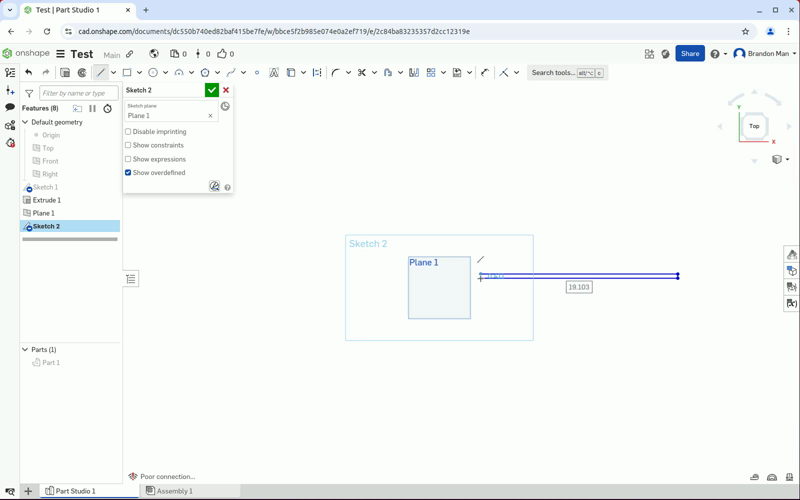
scroll(6)
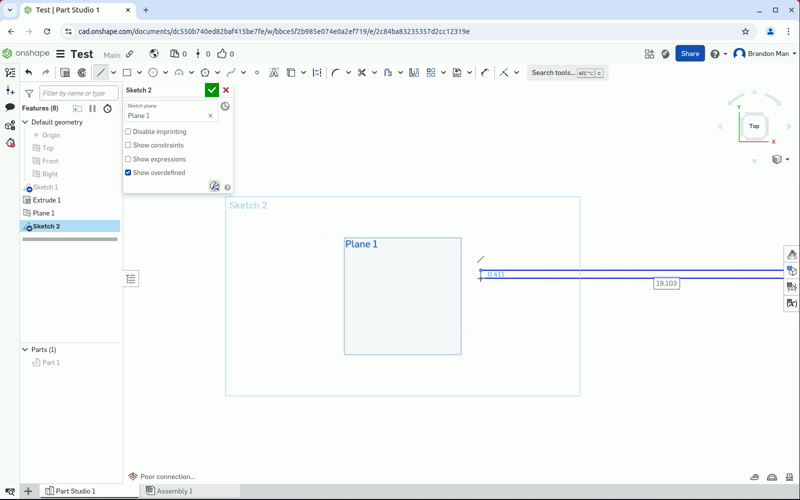
scroll(6)
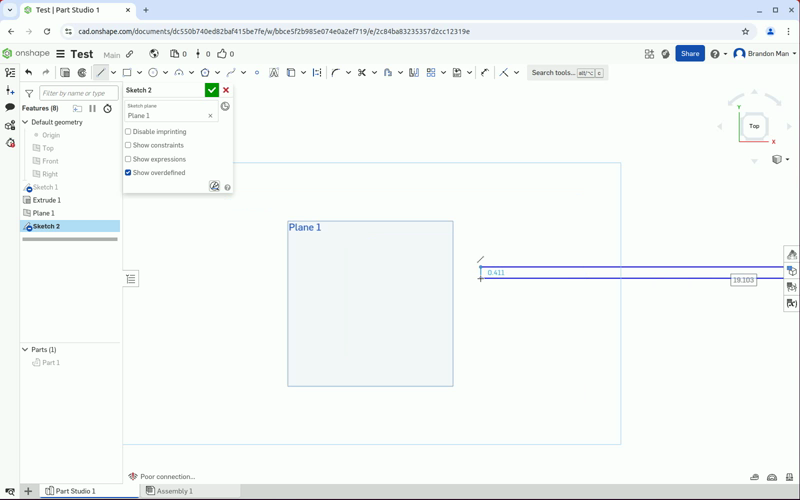
scroll(6)
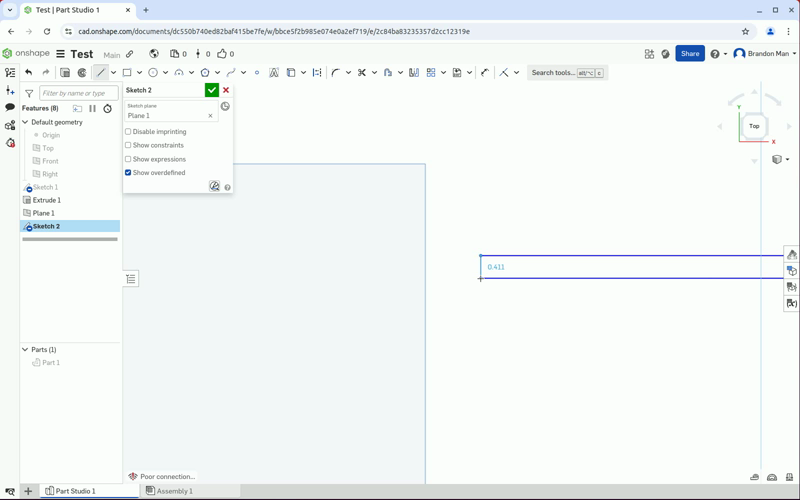
key_up(shift)
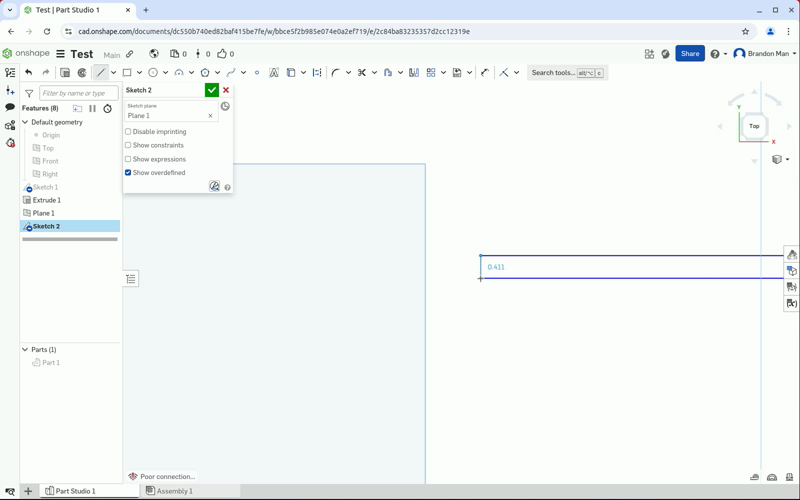
click(480, 278)
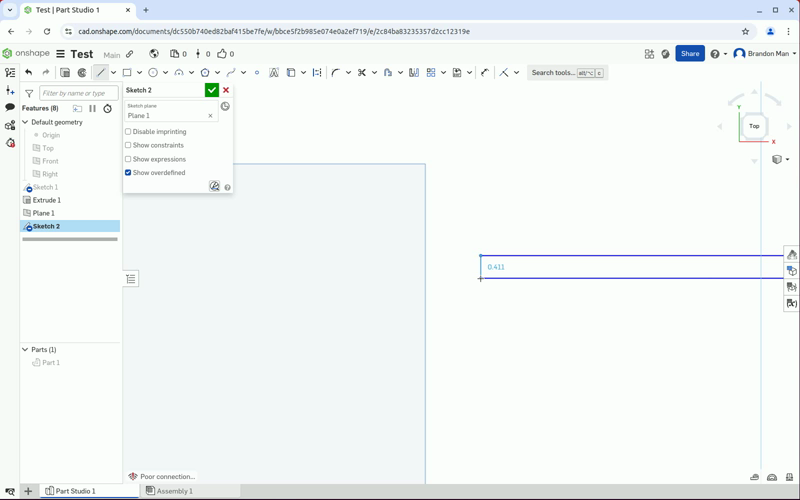
scroll(-6)
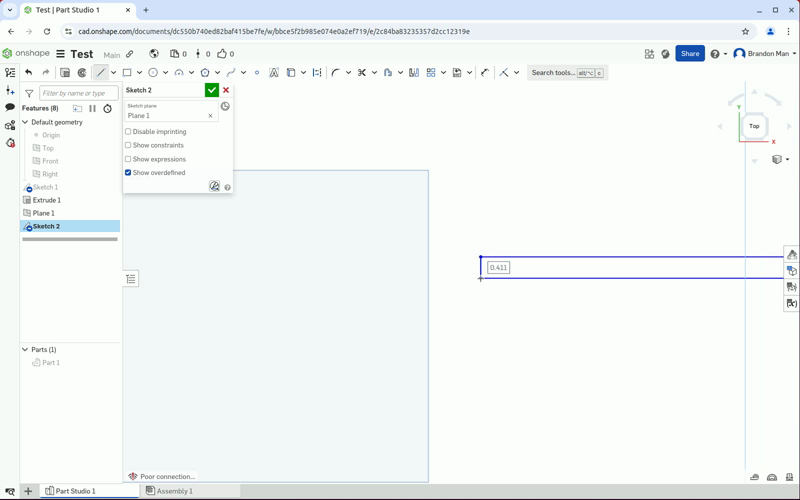
scroll(-6)
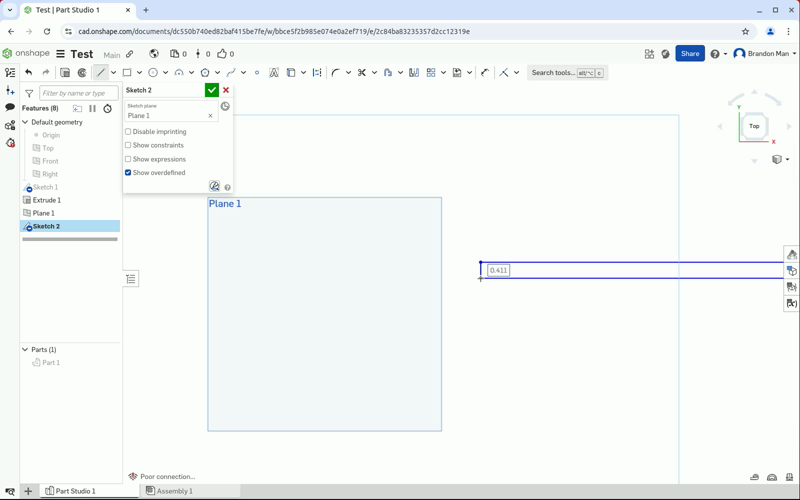
scroll(-6)
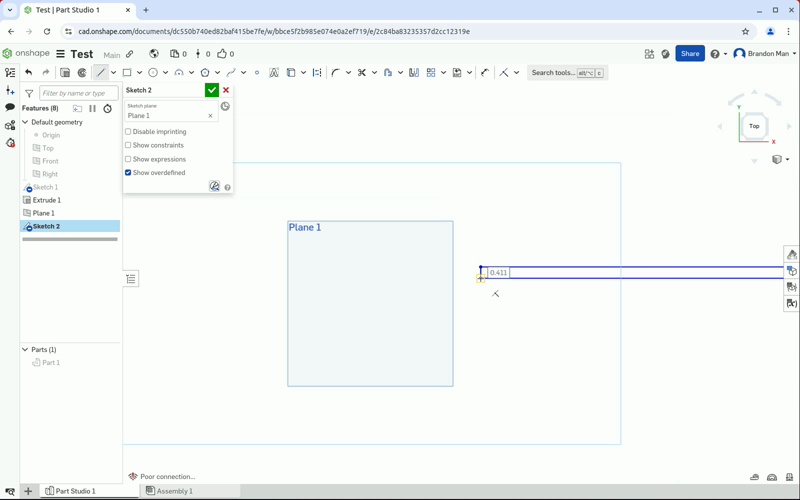
scroll(-6)
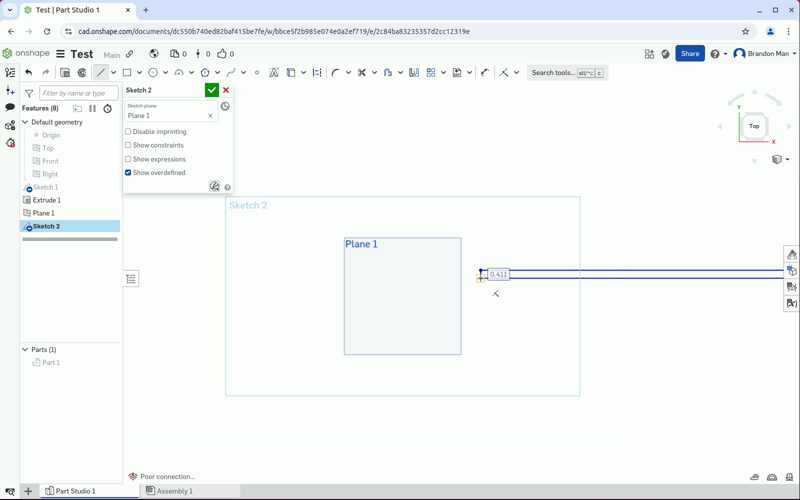
scroll(-6)
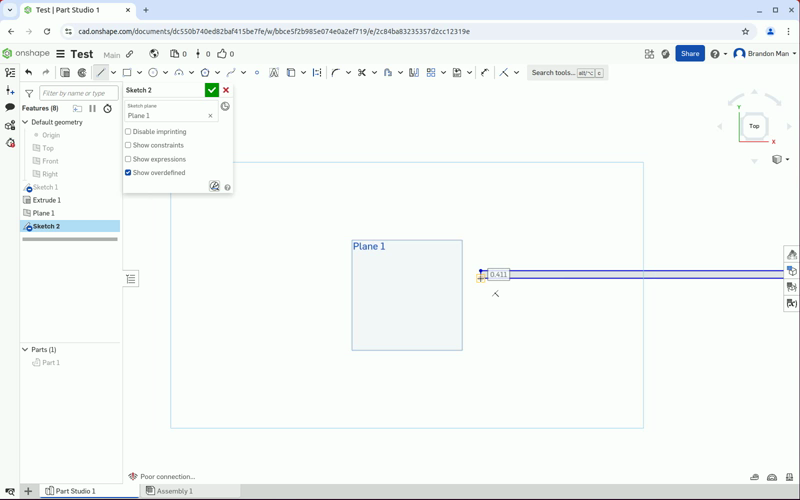
scroll(-6)
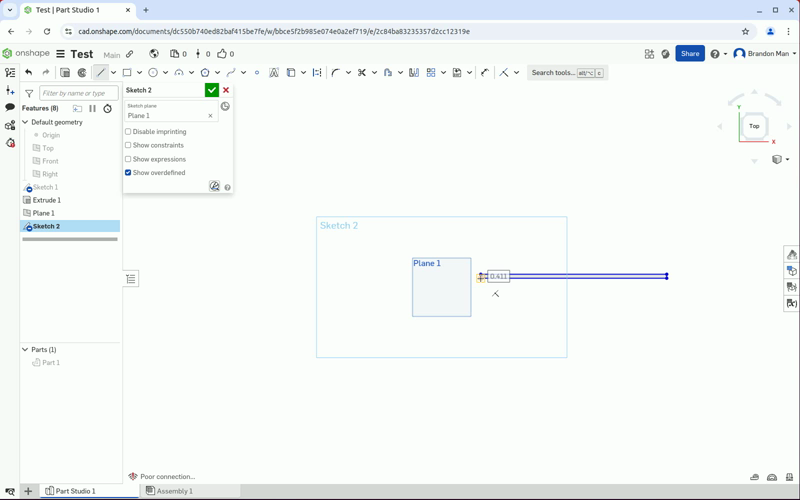
scroll(-6)
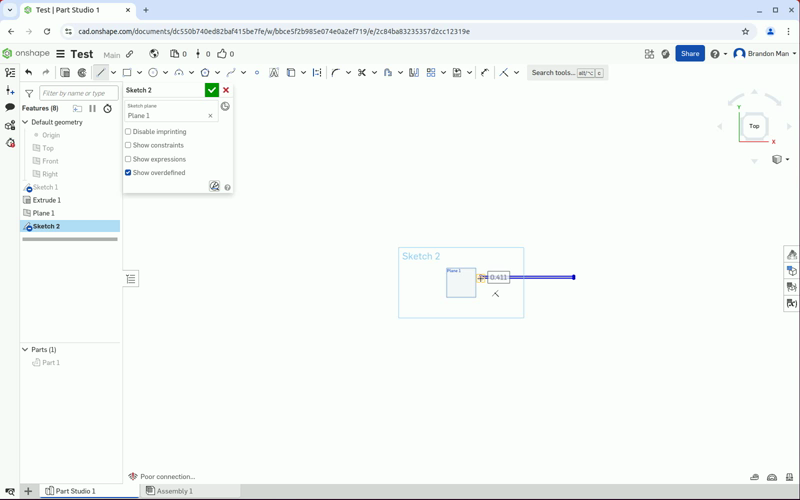
key(esc)
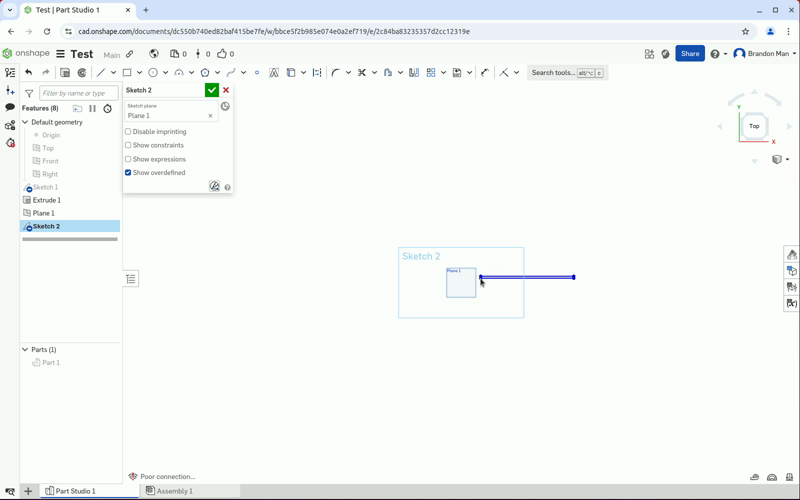
mouse_move(542, 276)
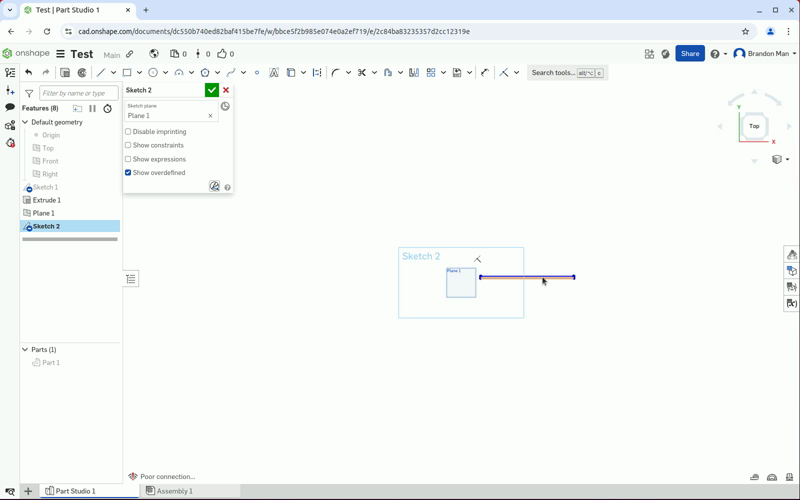
scroll(6)
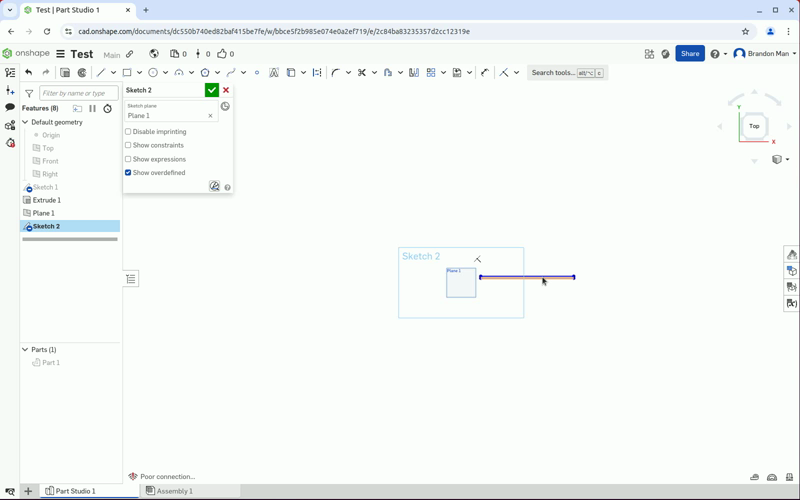
scroll(6)
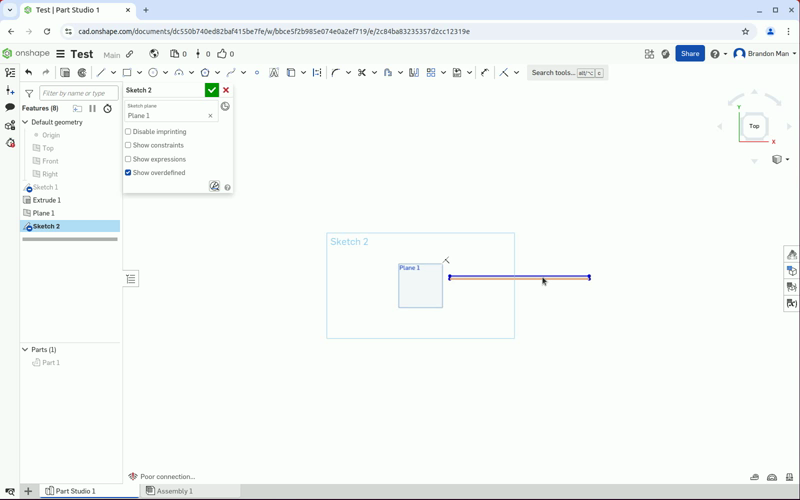
scroll(6)
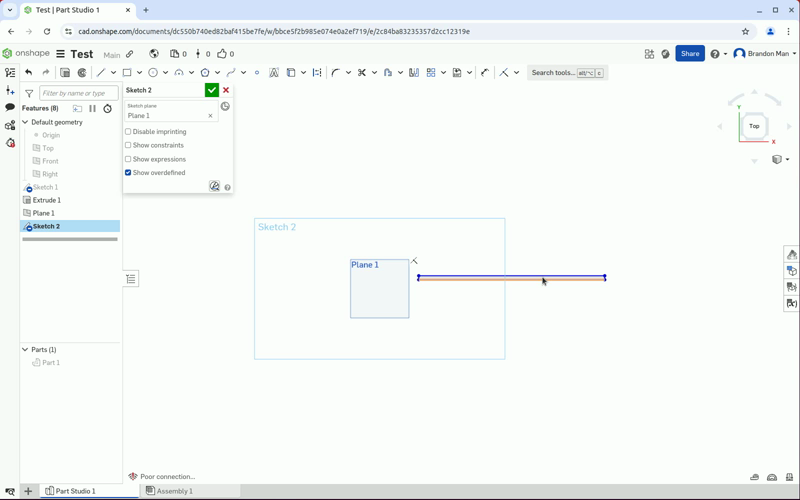
scroll(6)
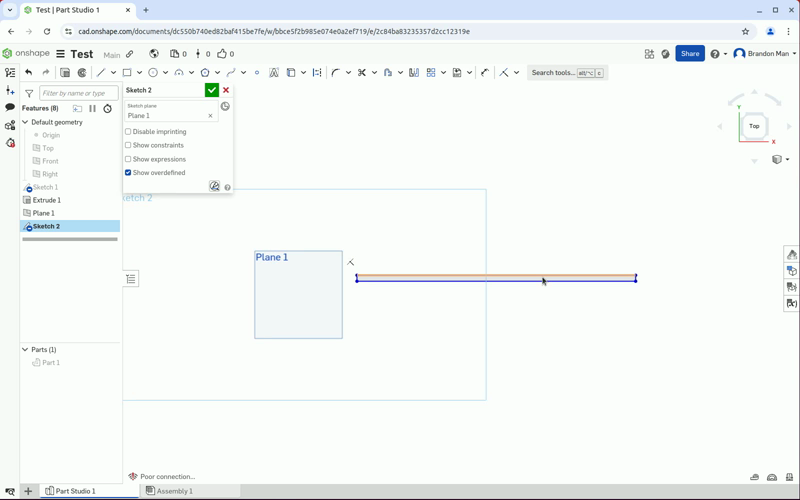
scroll(6)
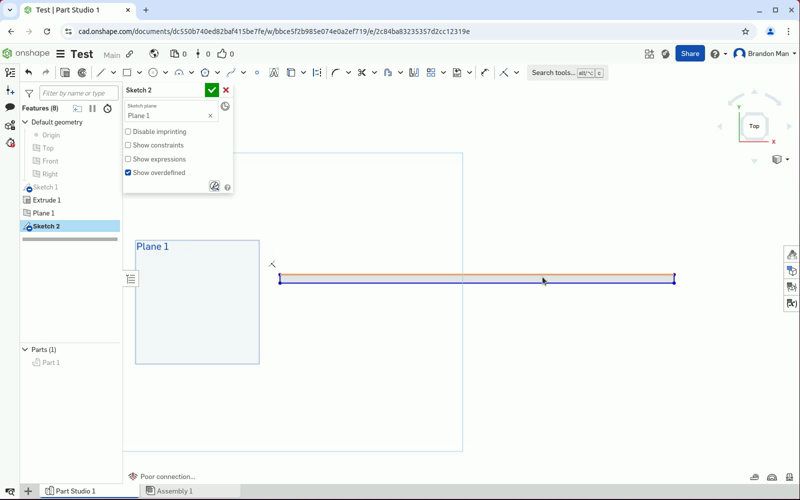
scroll(6)
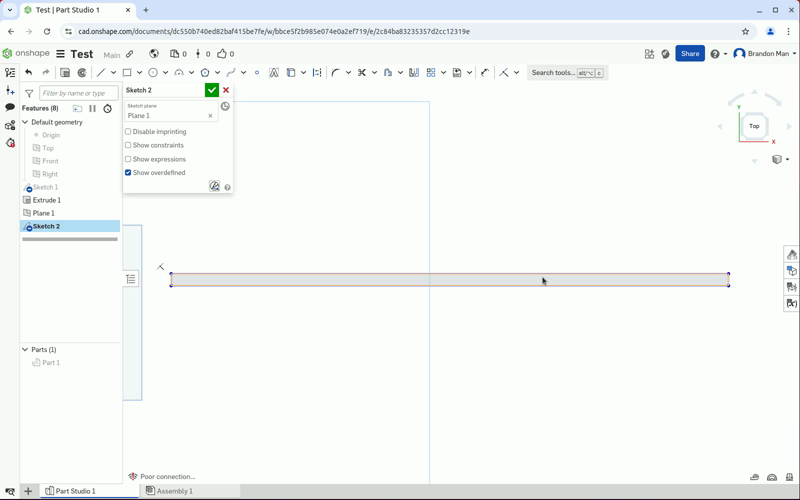
scroll(6)
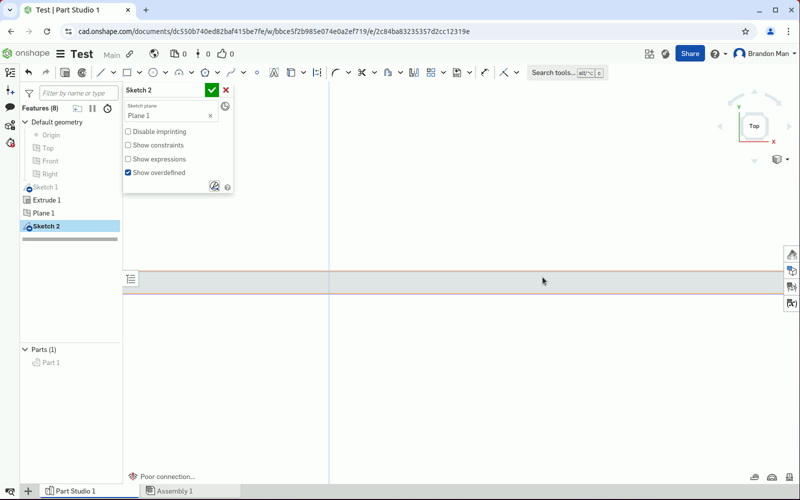
click(542, 276)
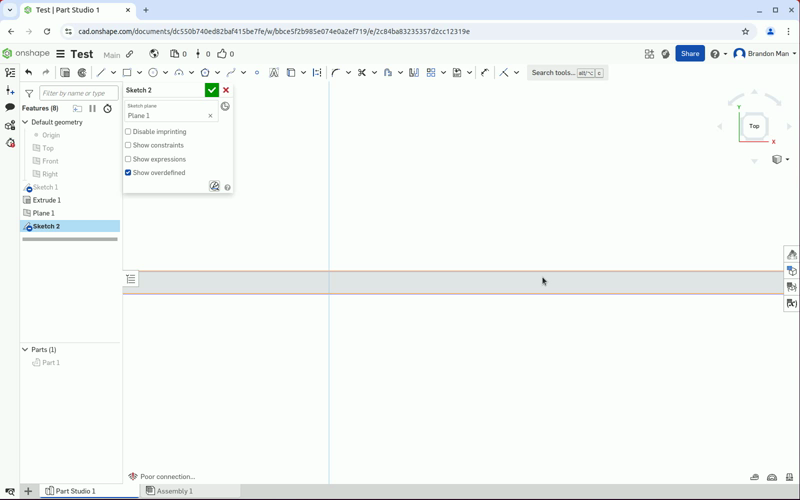
scroll(-6)
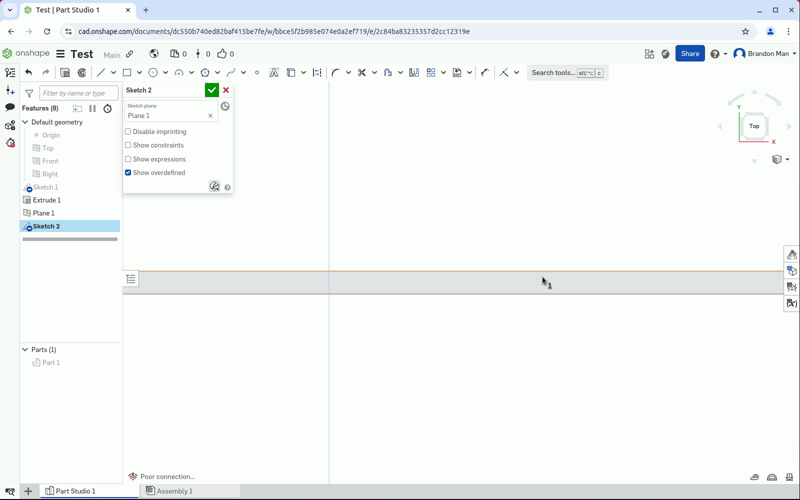
scroll(-6)
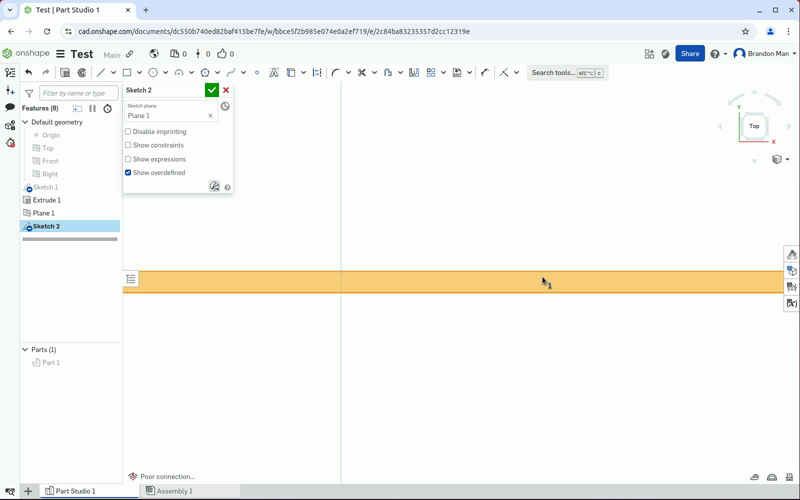
scroll(-6)
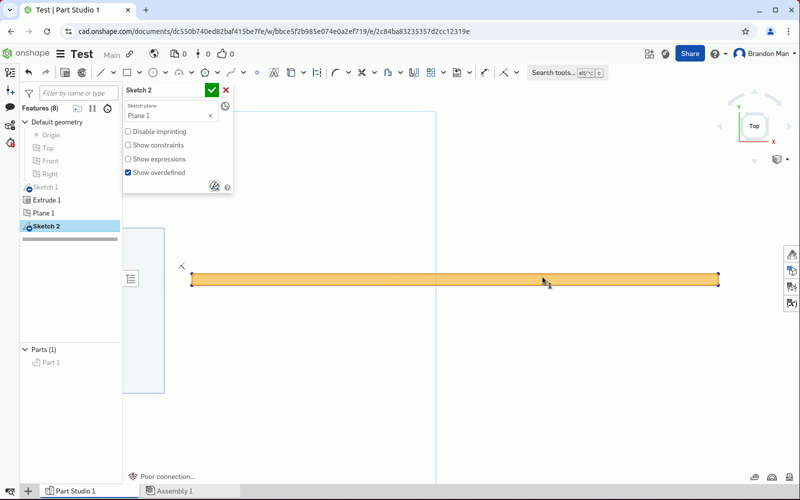
scroll(-6)
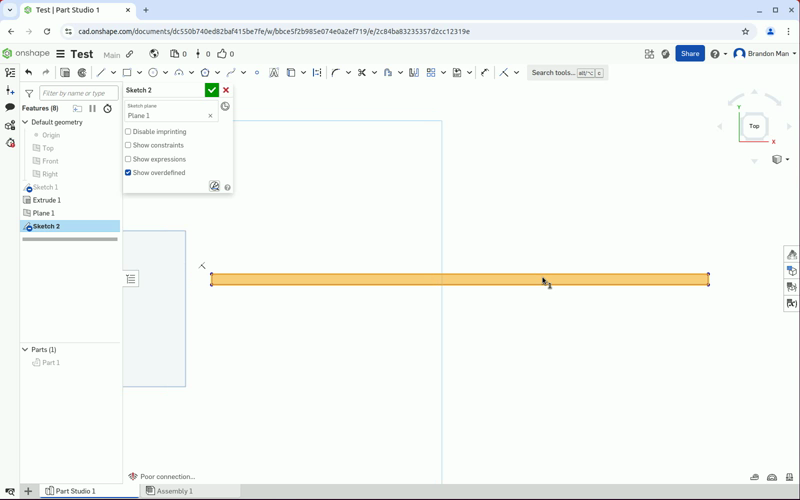
scroll(-6)
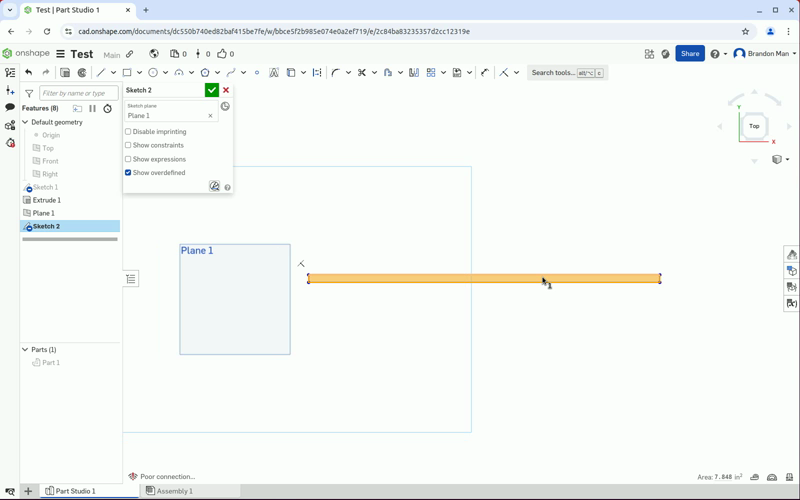
scroll(-6)
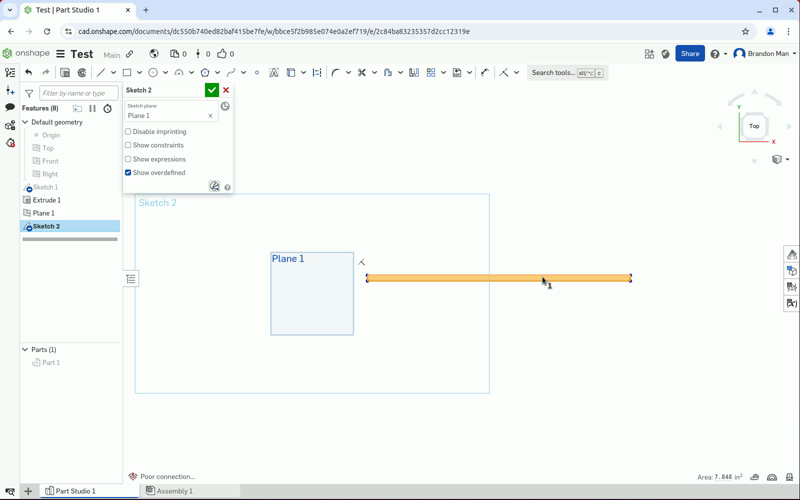
scroll(-6)
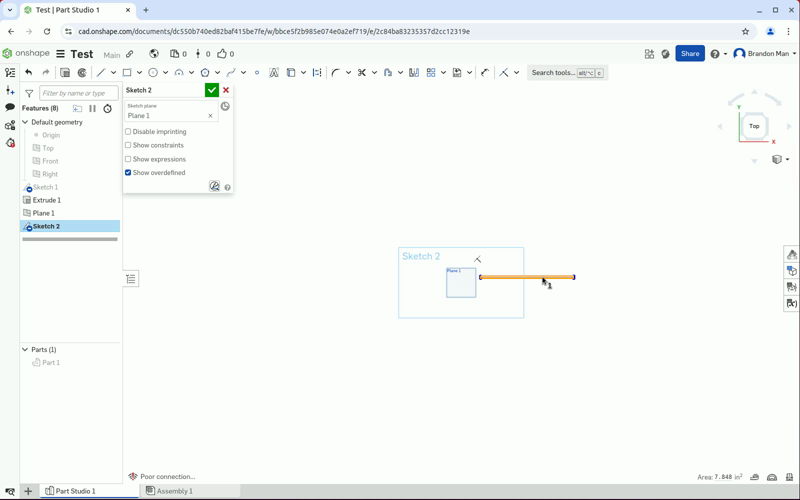
mouse_move(73, 352)
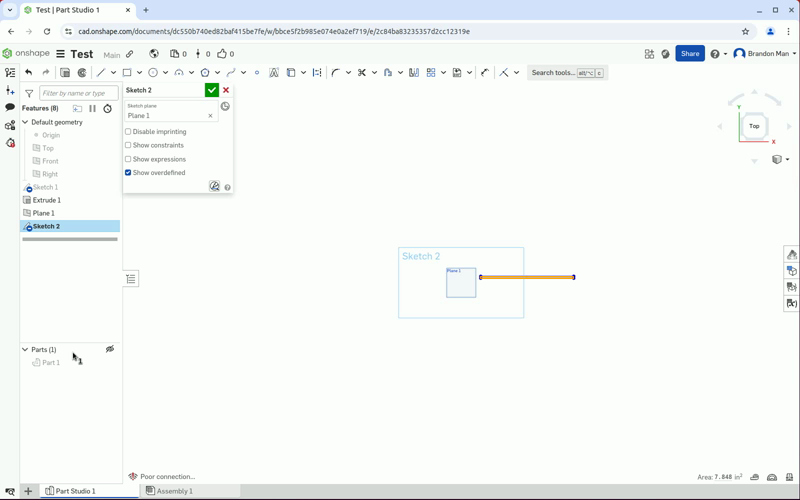
key(shift+y)
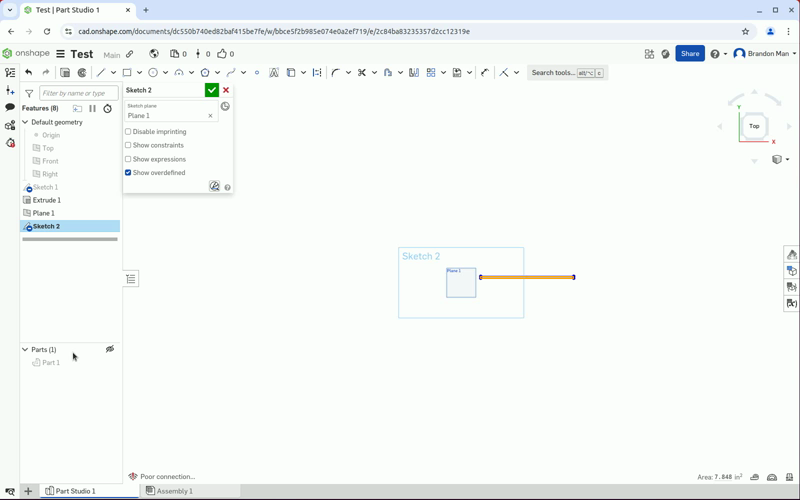
key(shift+e)
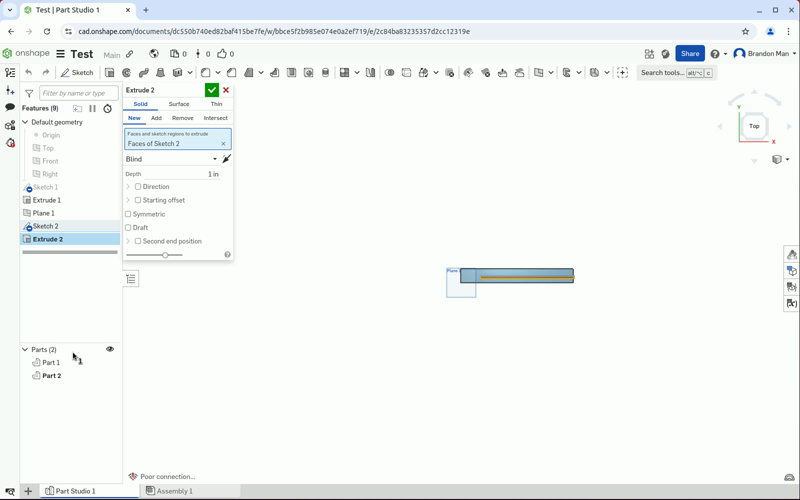
mouse_move(143, 106)
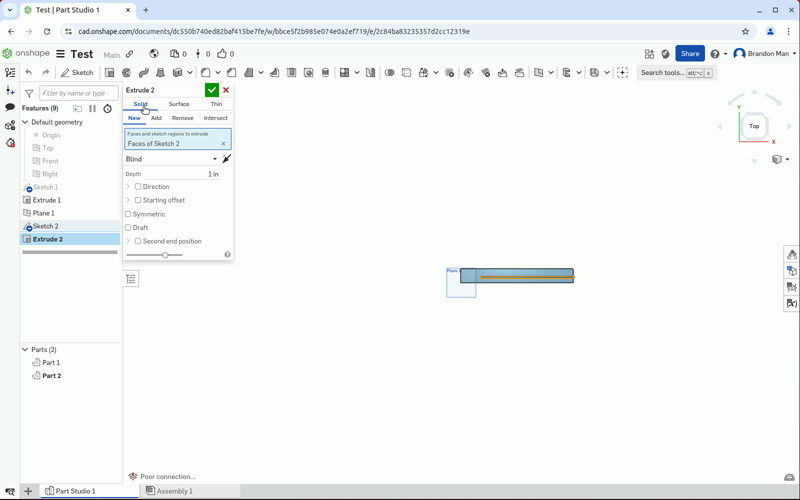
click(143, 106)
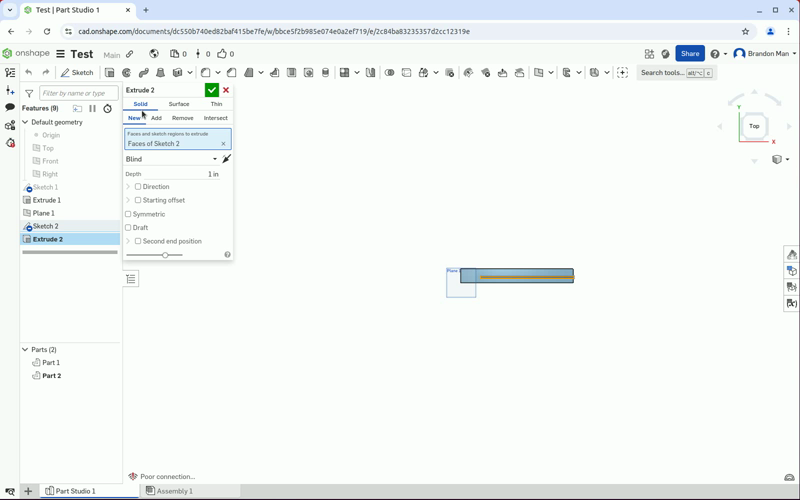
mouse_move(137, 120)
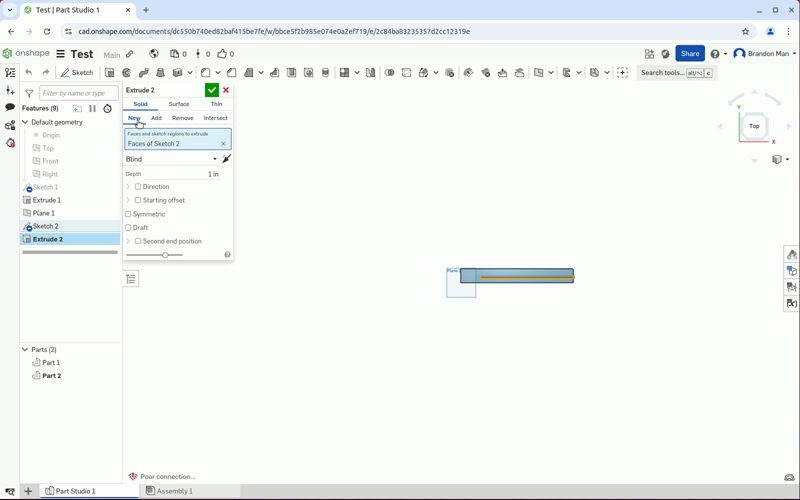
click(137, 120)
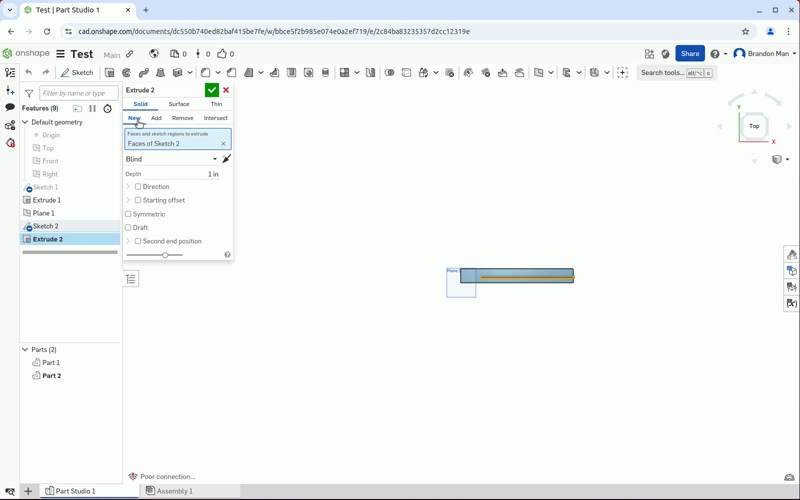
key(tab, 4)
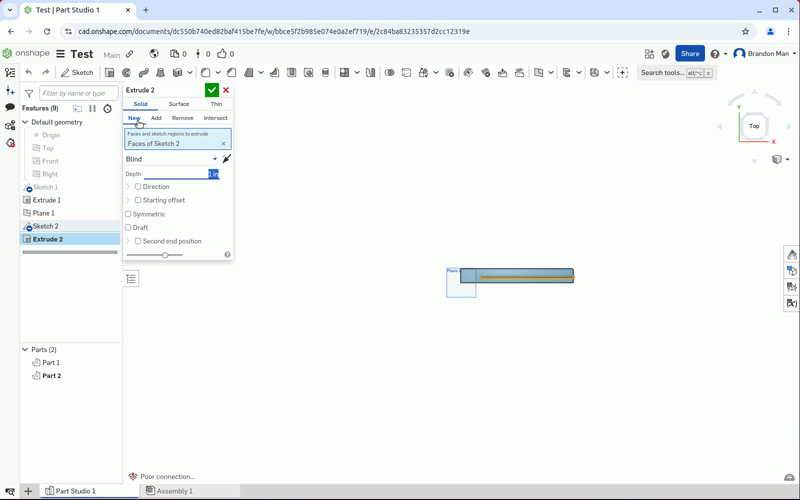
text(0.481)
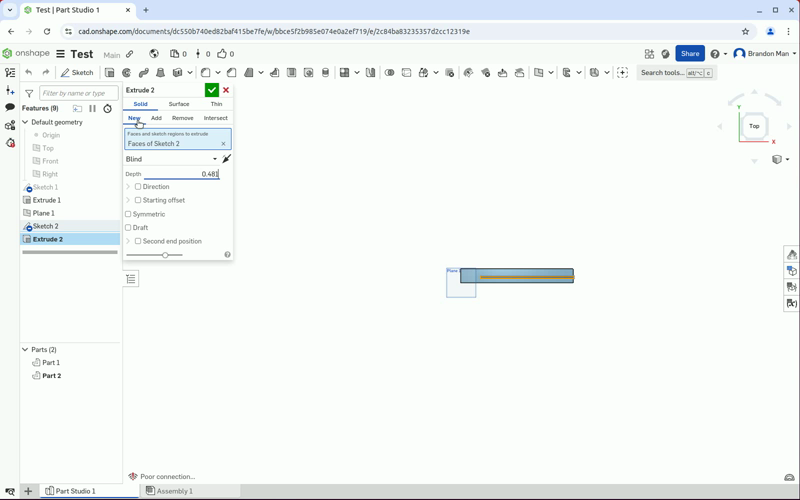
key(enter)
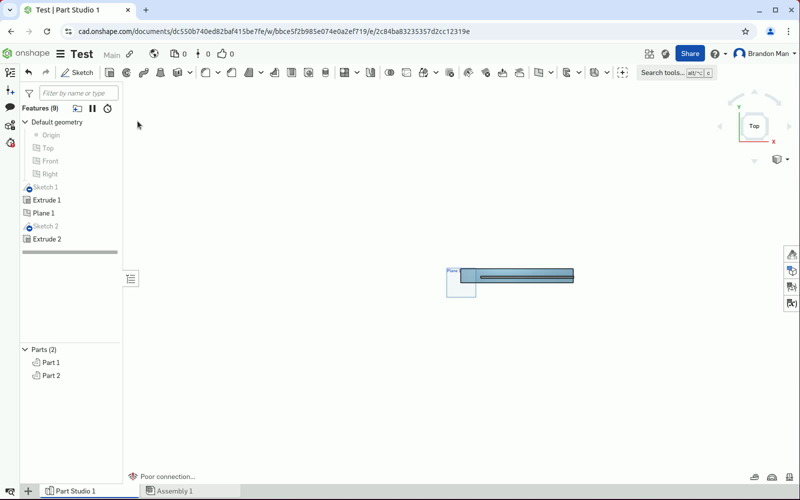
key(shift+h)
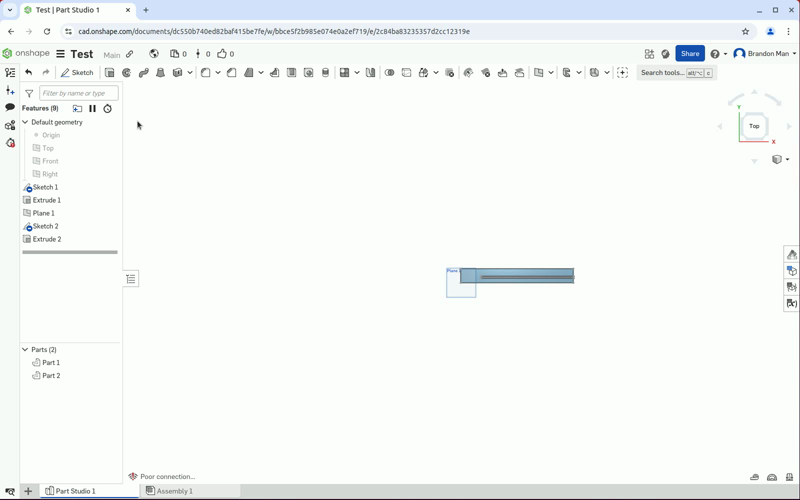
key(shift+h)
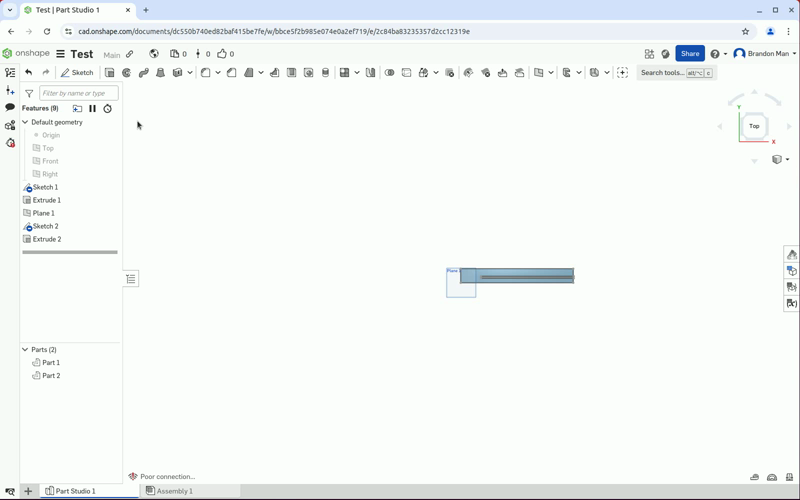
key(shift+7)
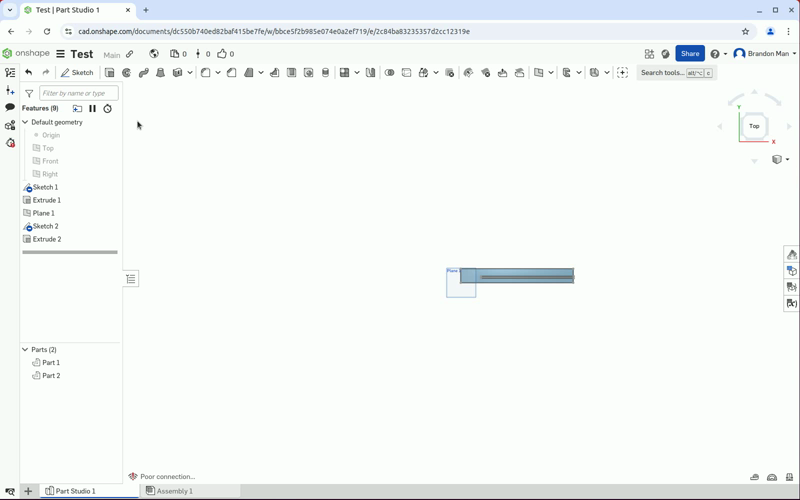
key(up, 3)
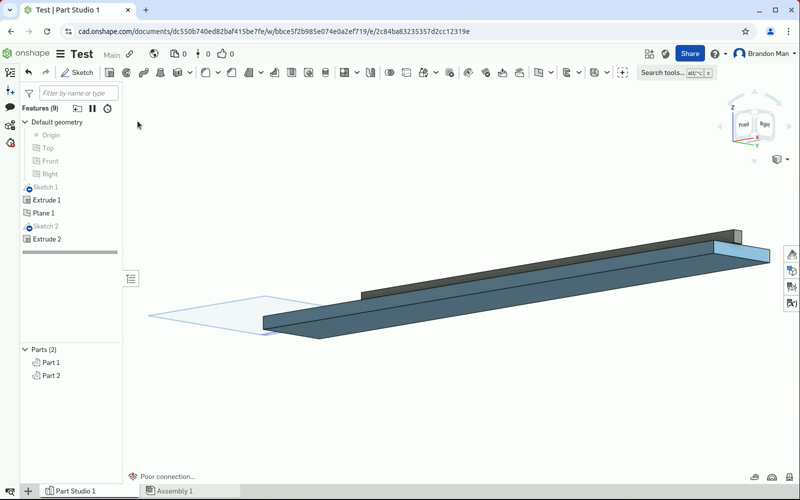
key(left, 3)
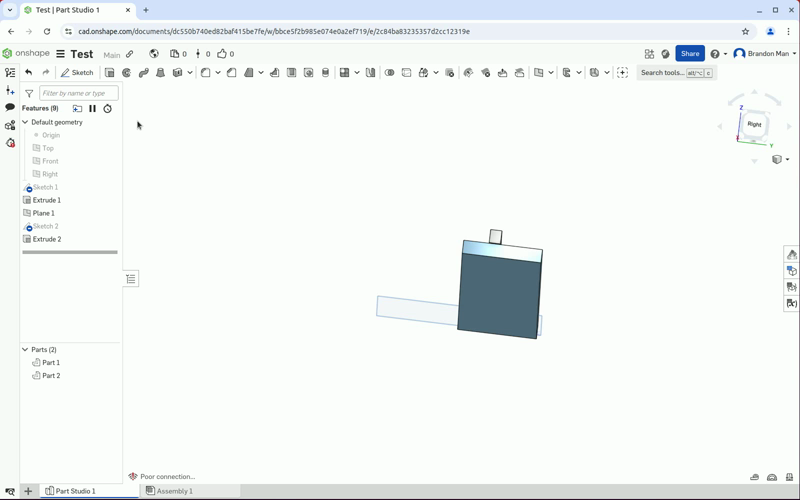
key(right, 3)
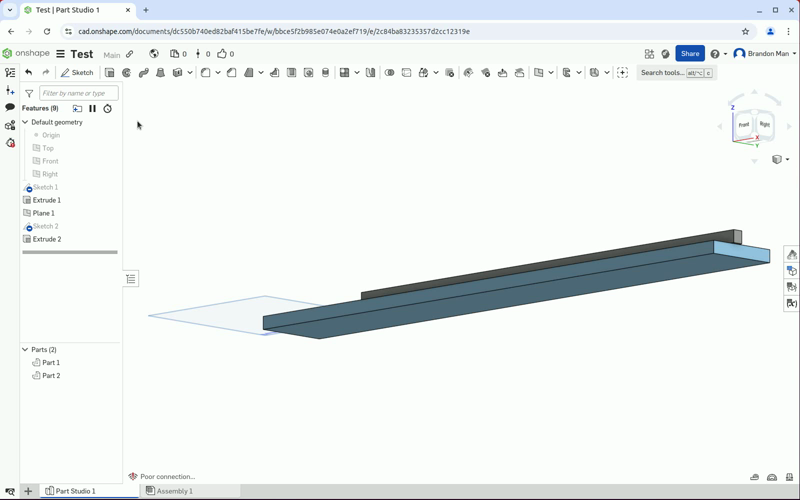
key(down, 3)
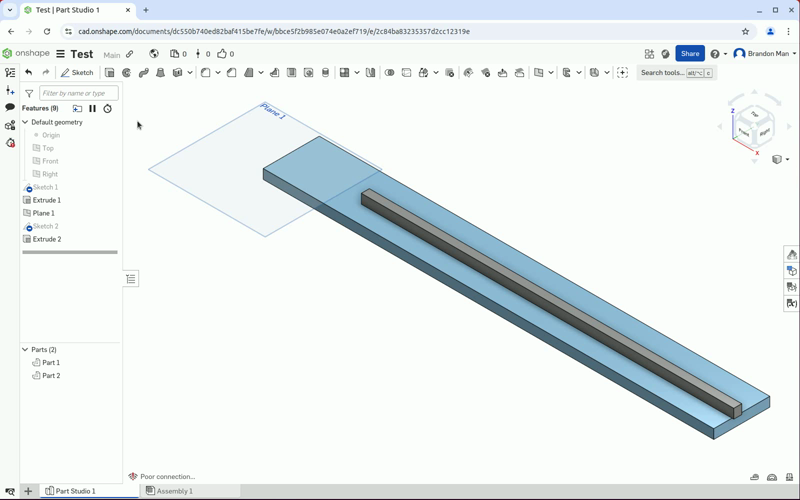
mouse_move(73, 189)
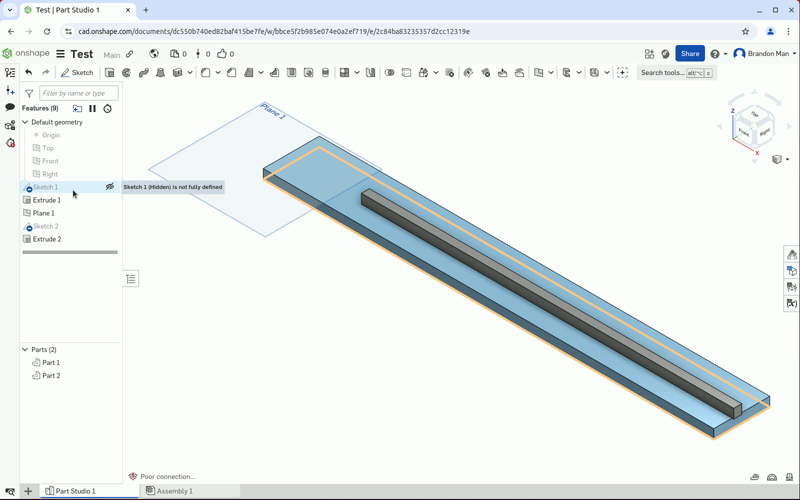
click(73, 189)